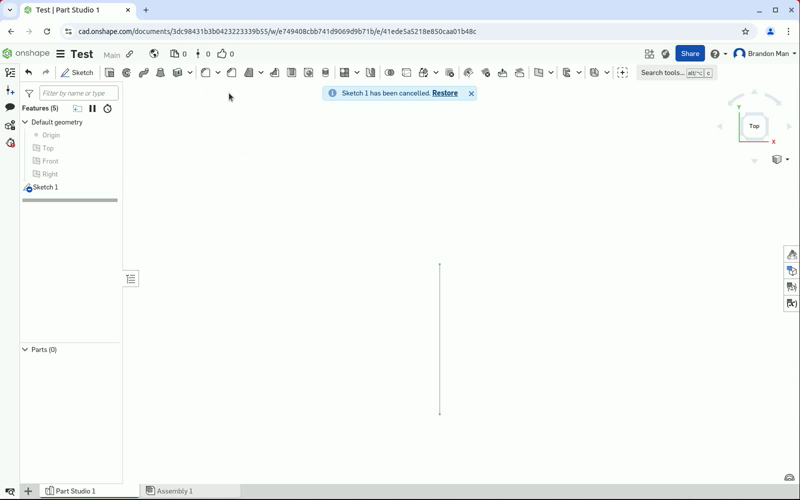
key(shift+h)
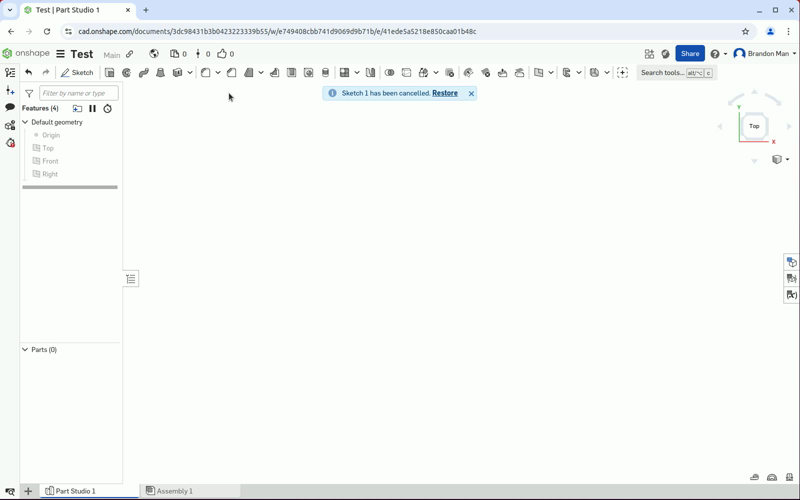
mouse_move(73, 352)
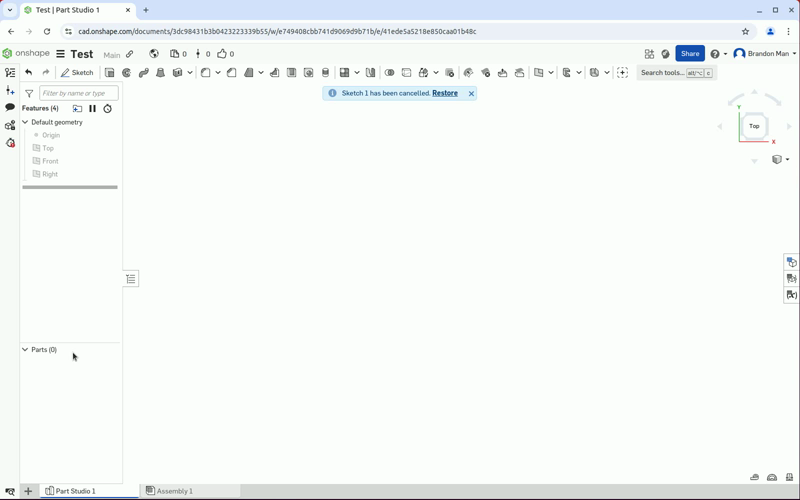
key(y)
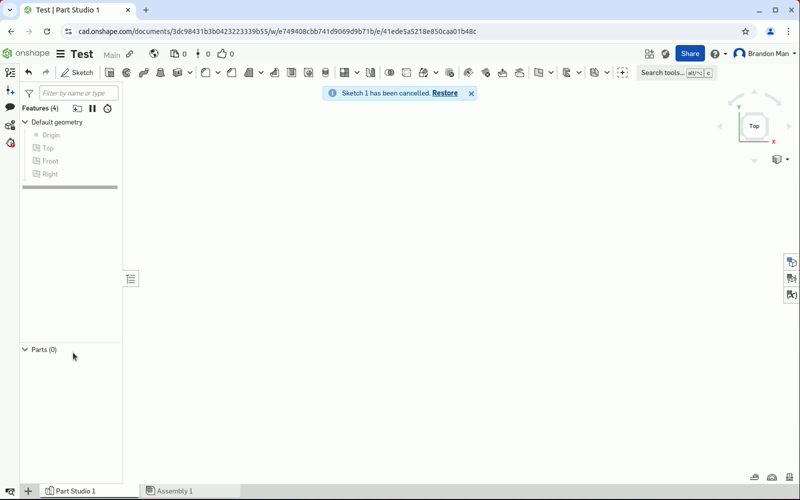
key(shift+p)
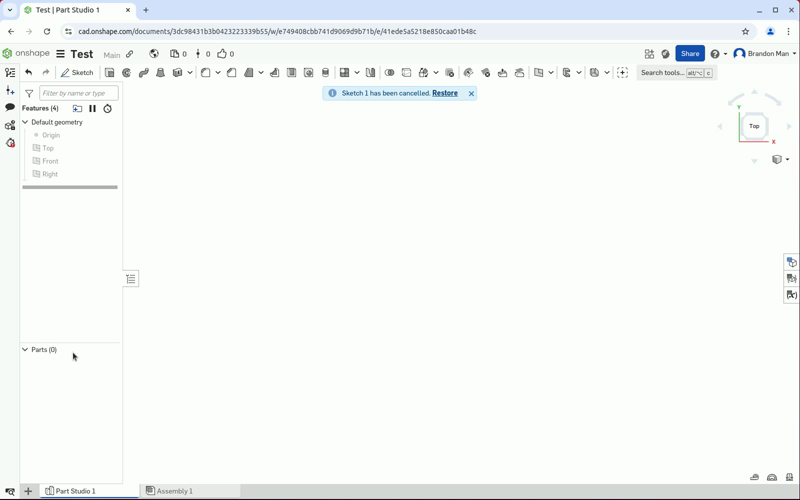
key(space)
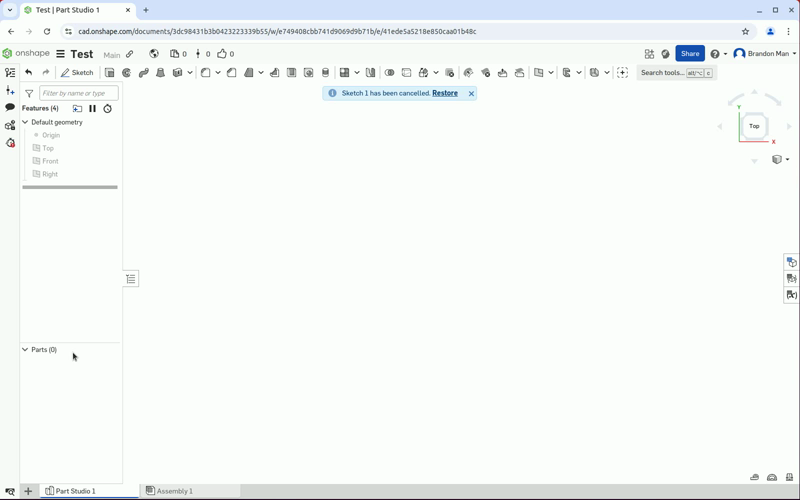
key_down(shift)
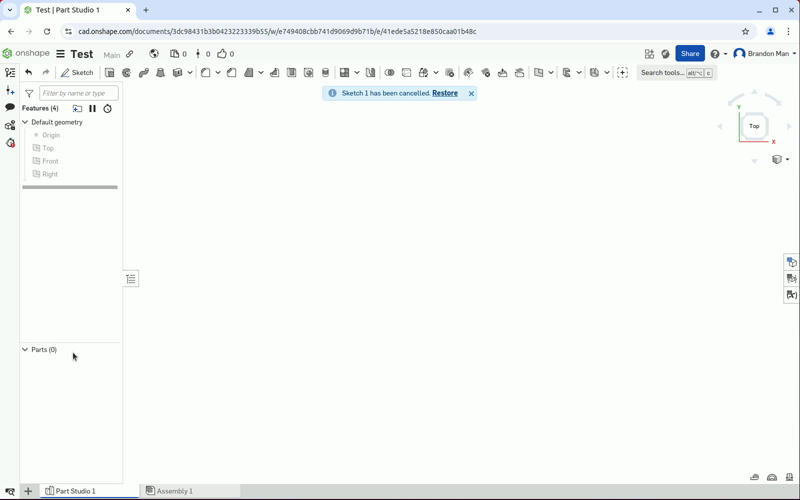
key(up)
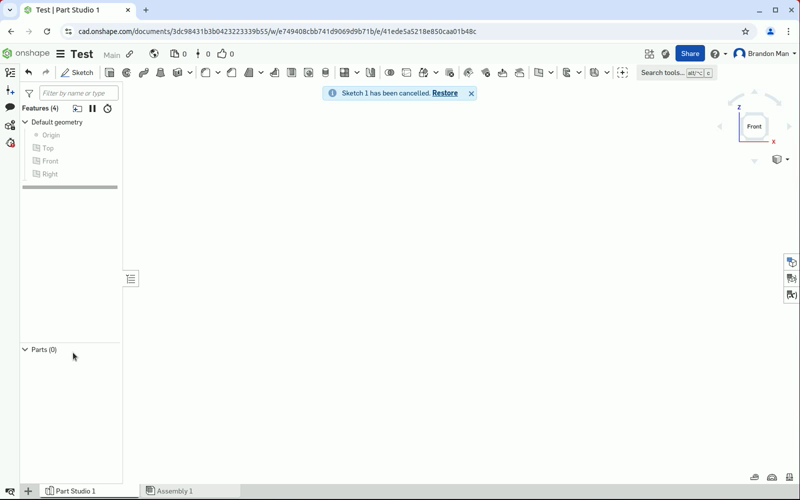
key_up(shift)
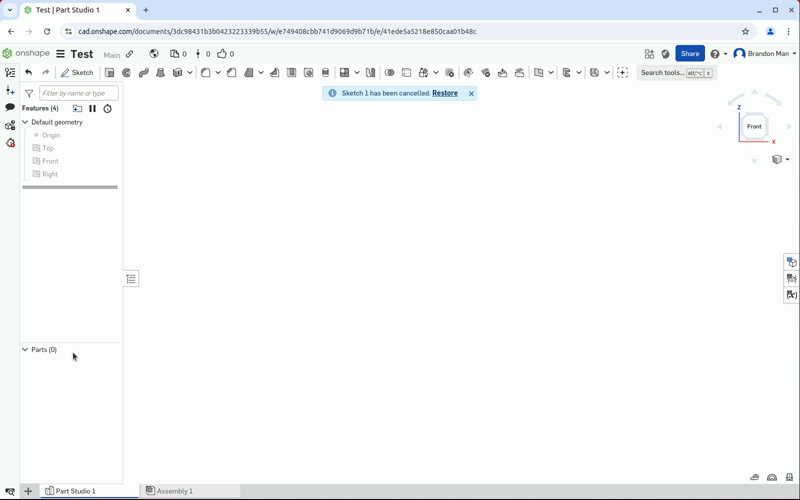
mouse_move(73, 352)
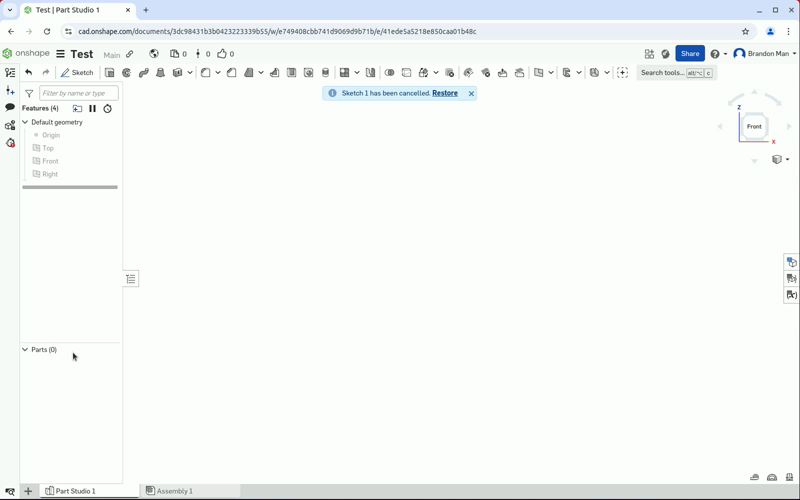
key(shift+y)
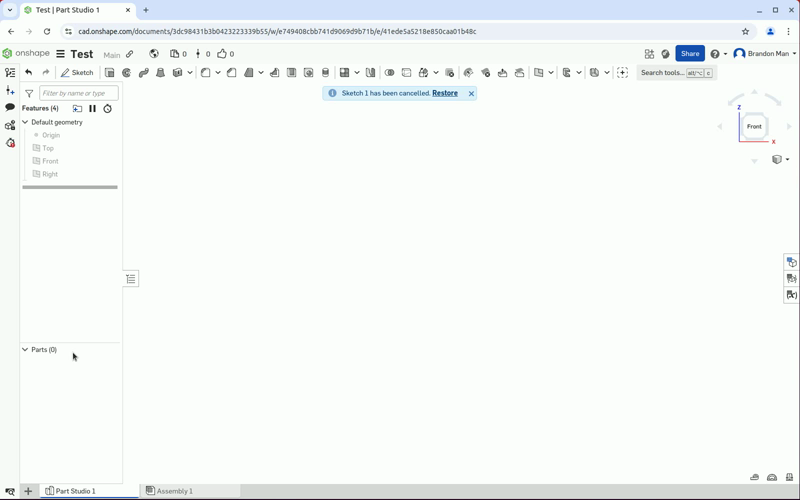
key(shift+s)
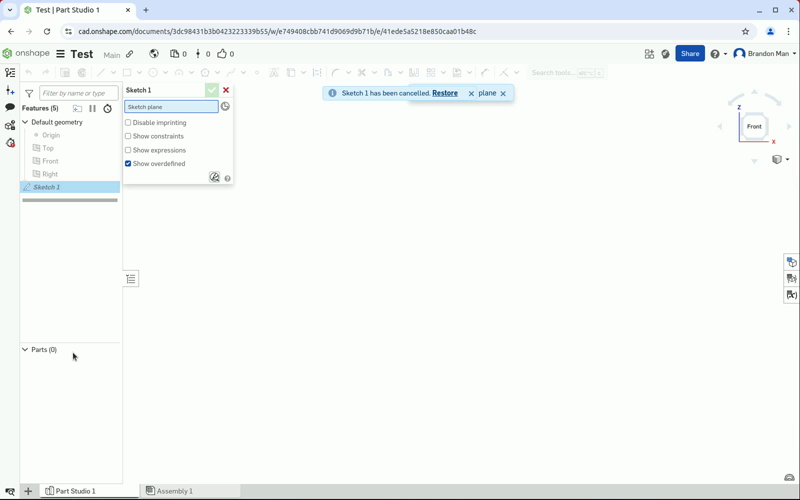
mouse_move(73, 163)
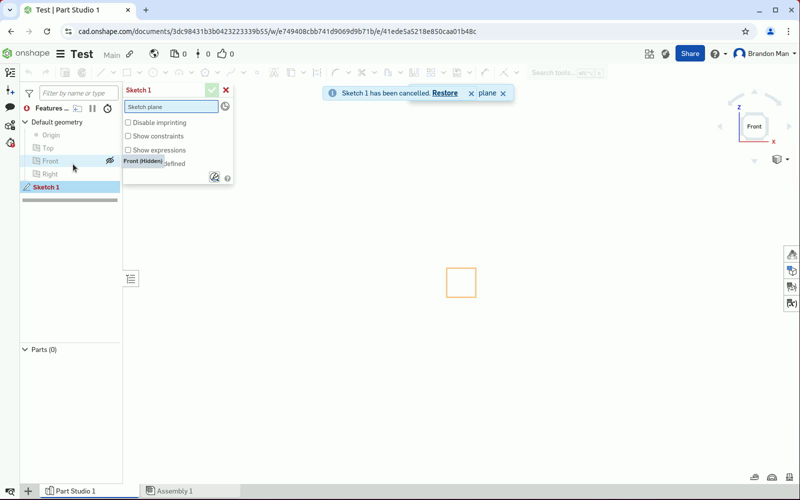
click(73, 163)
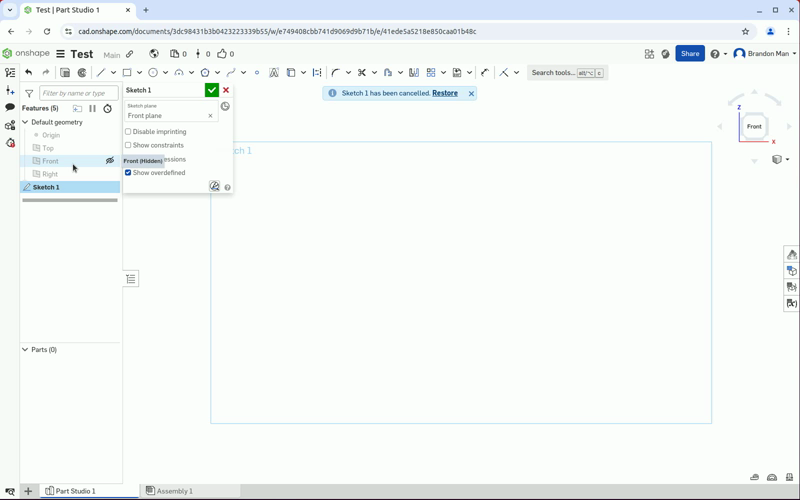
mouse_move(73, 352)
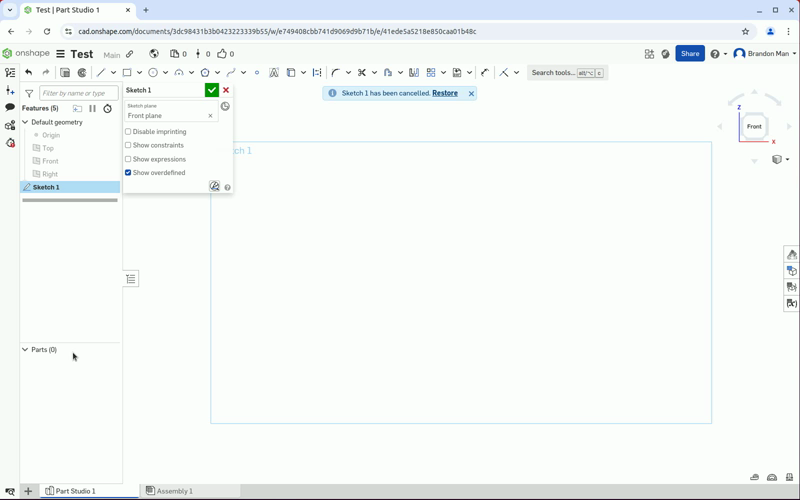
key(y)
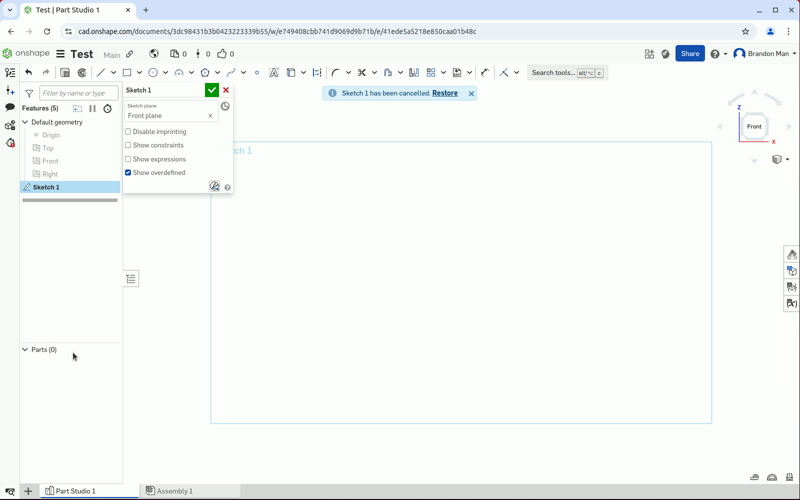
key(l)
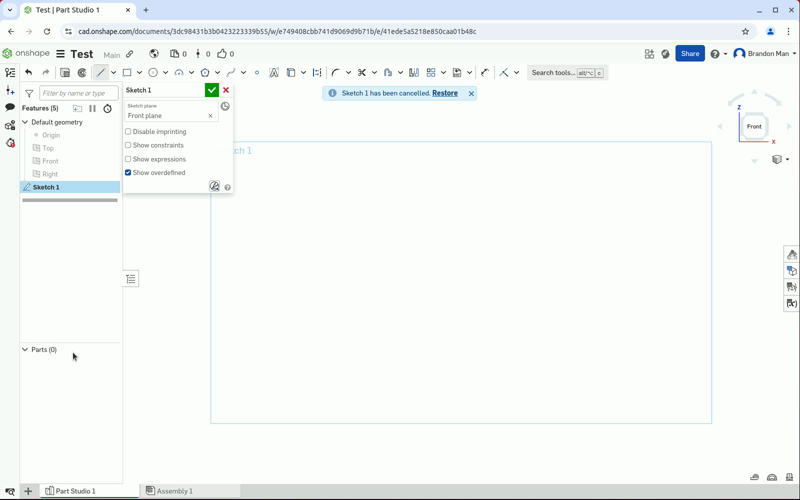
key_down(shift)
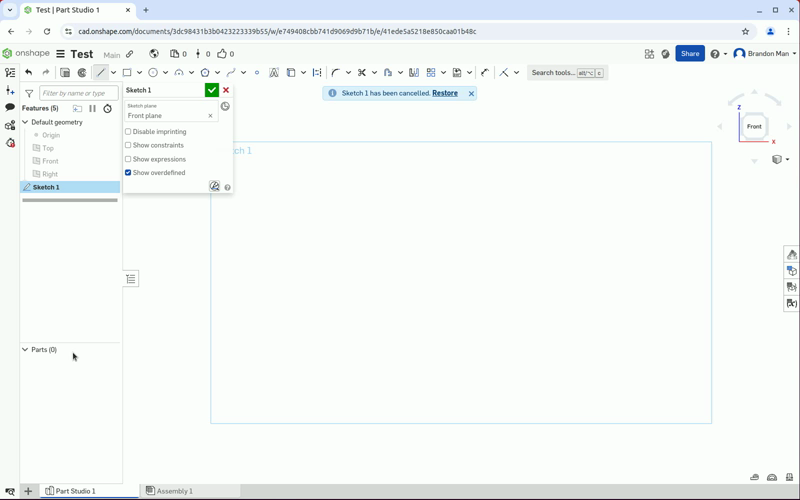
mouse_move(348, 282)
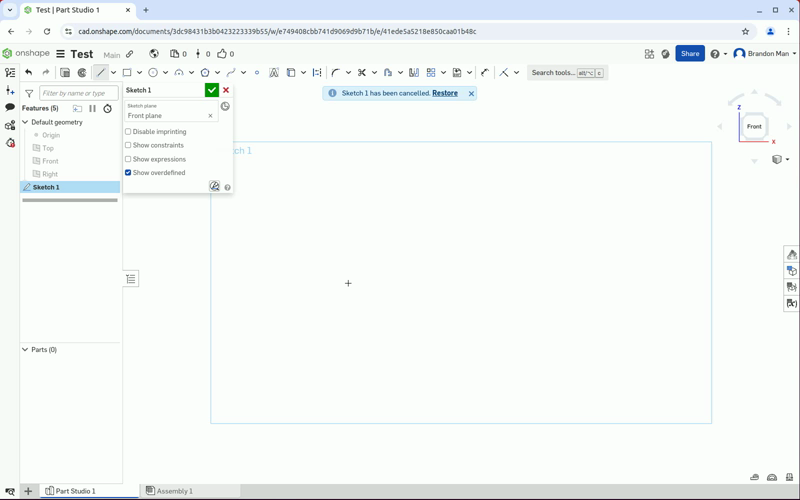
click(348, 282)
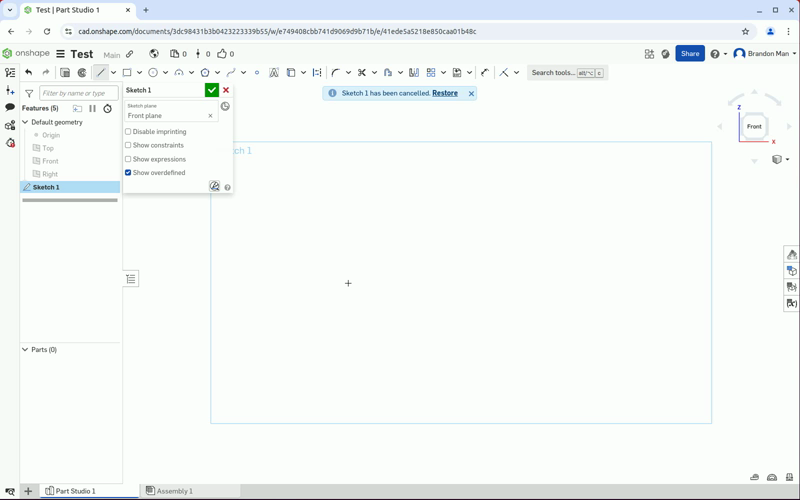
key_up(shift)
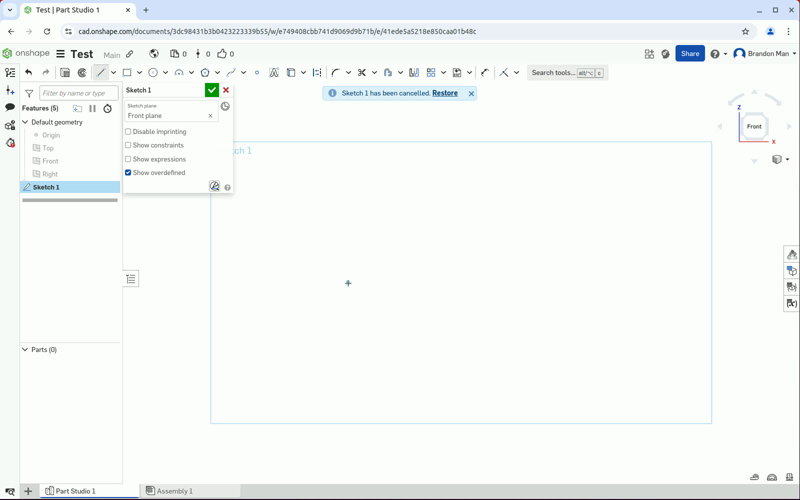
key_down(shift)
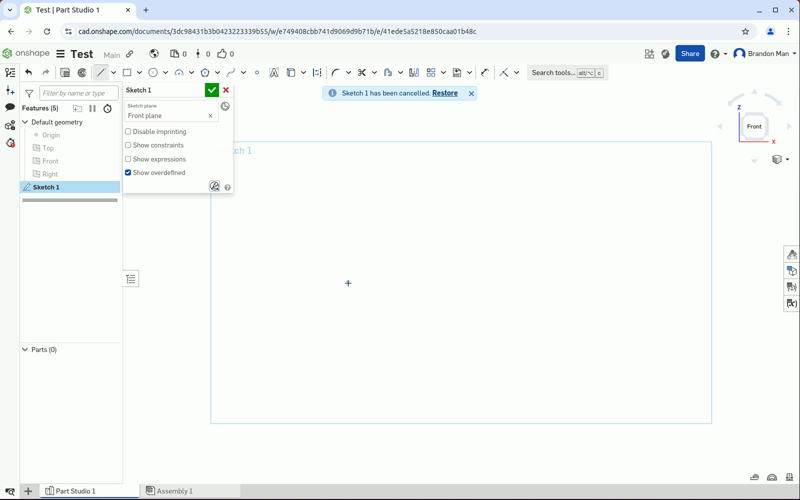
mouse_move(460, 282)
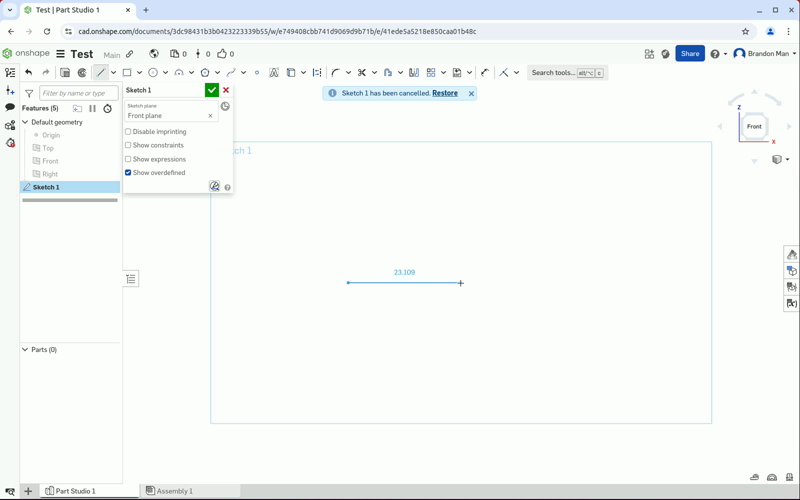
click(460, 282)
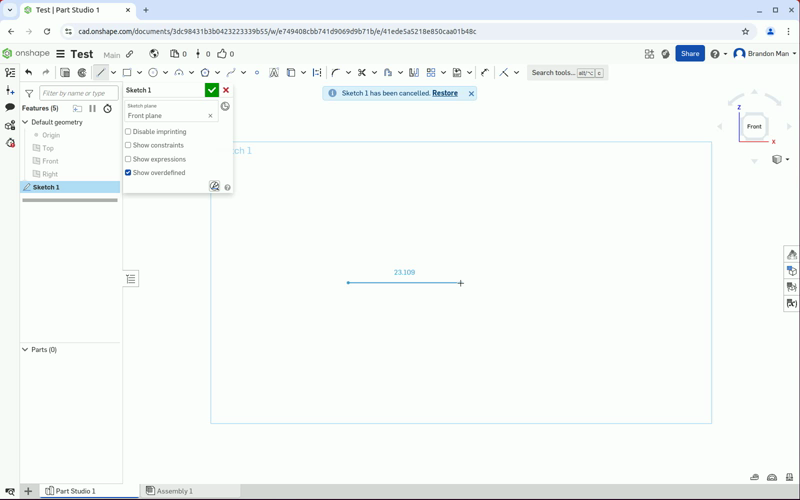
key_up(shift)
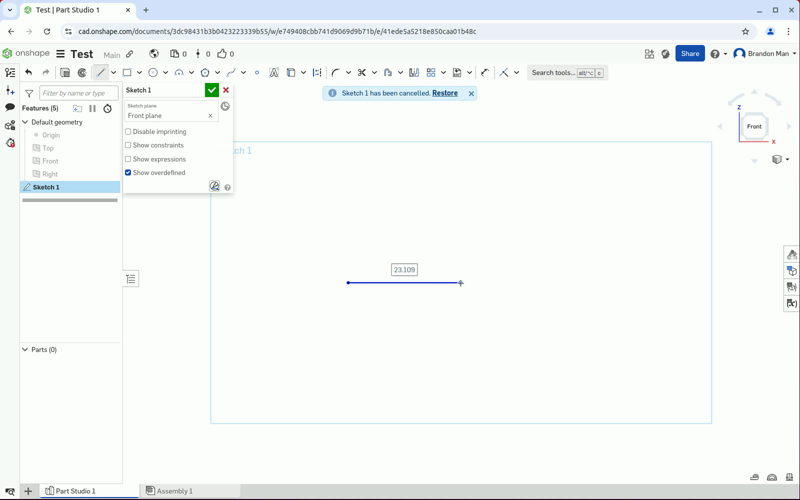
key_down(shift)
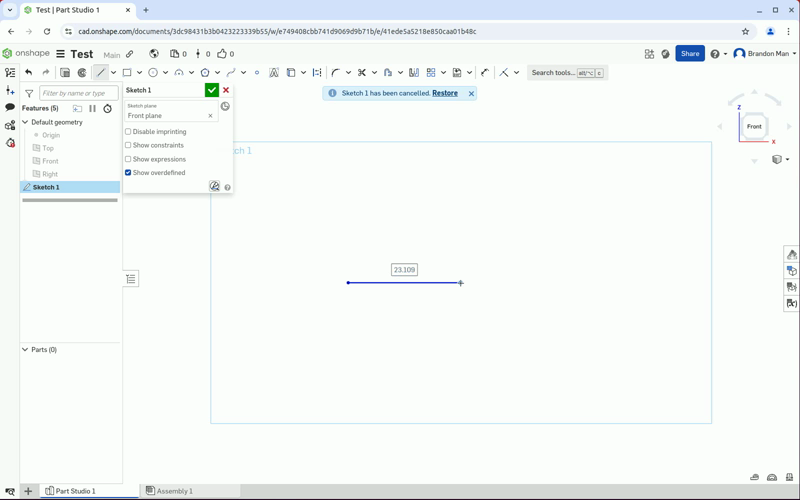
mouse_move(490, 282)
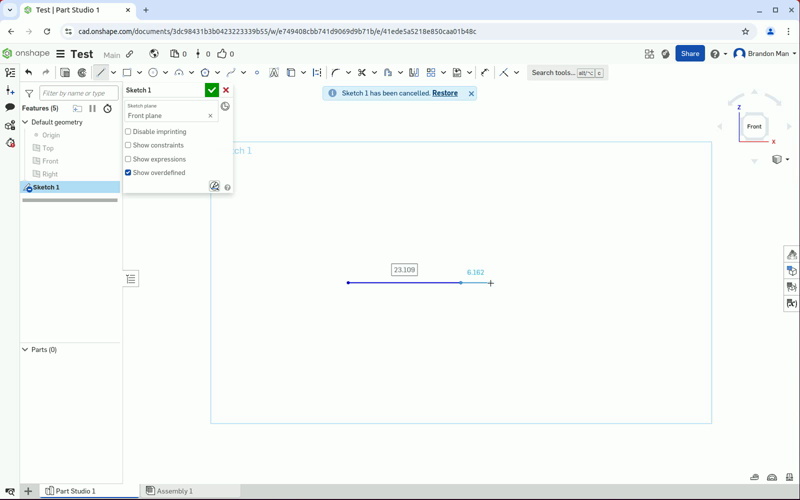
mouse_move(460, 270)
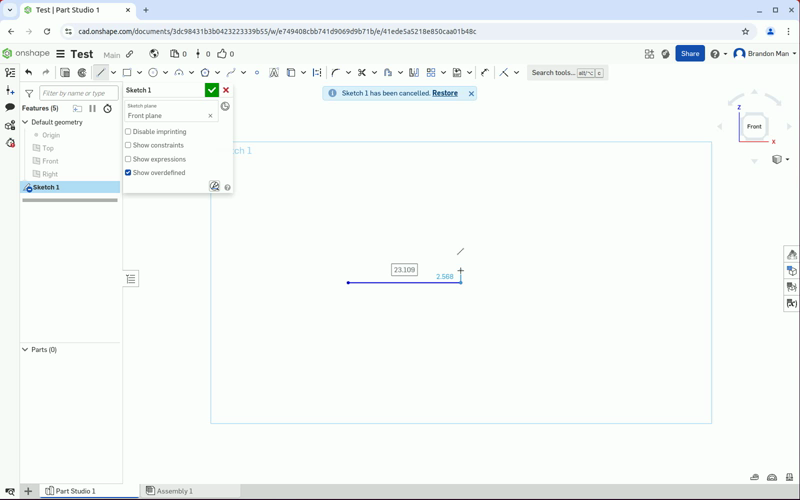
click(460, 270)
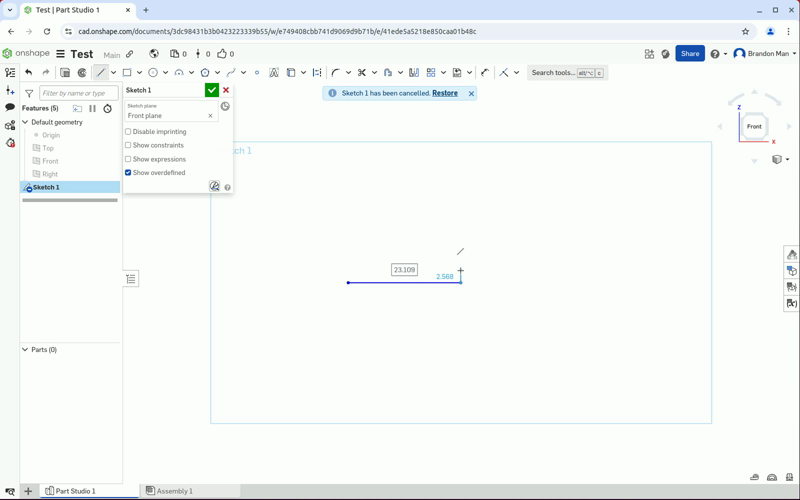
key_up(shift)
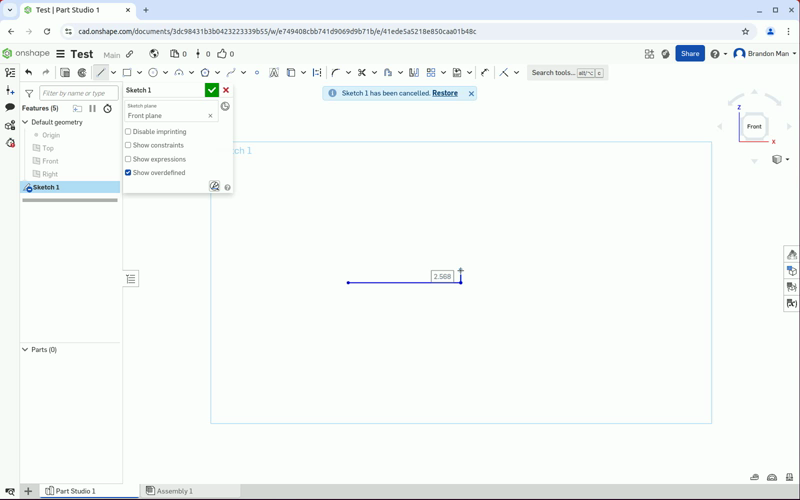
key_down(shift)
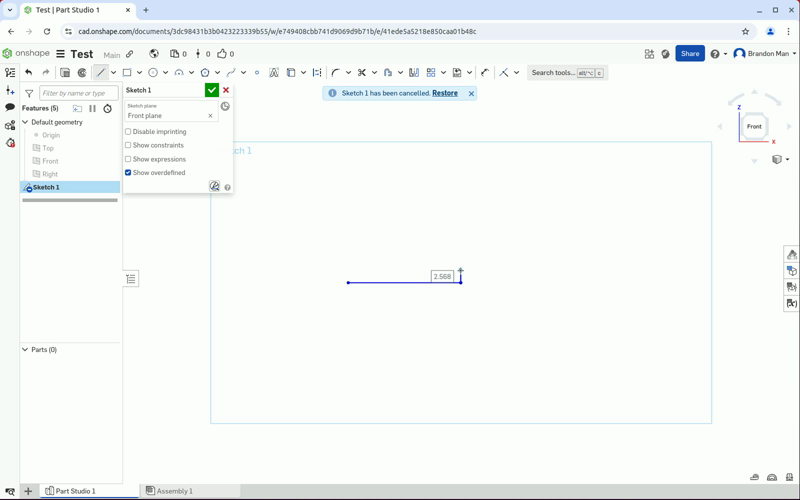
mouse_move(362, 270)
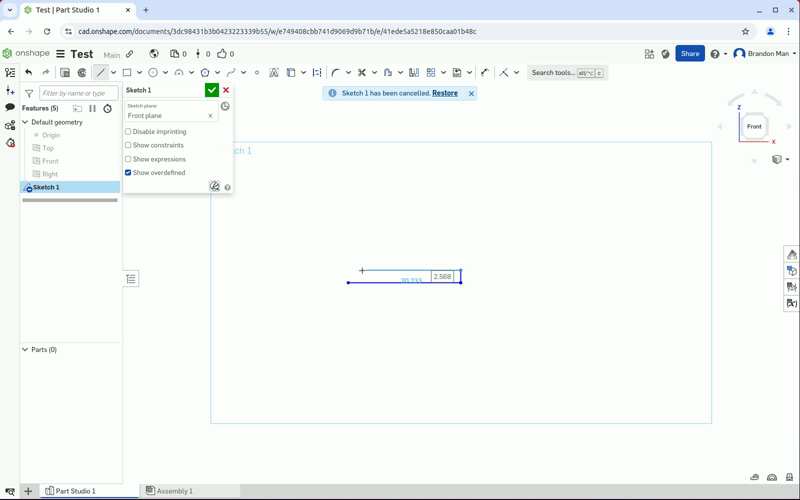
click(362, 270)
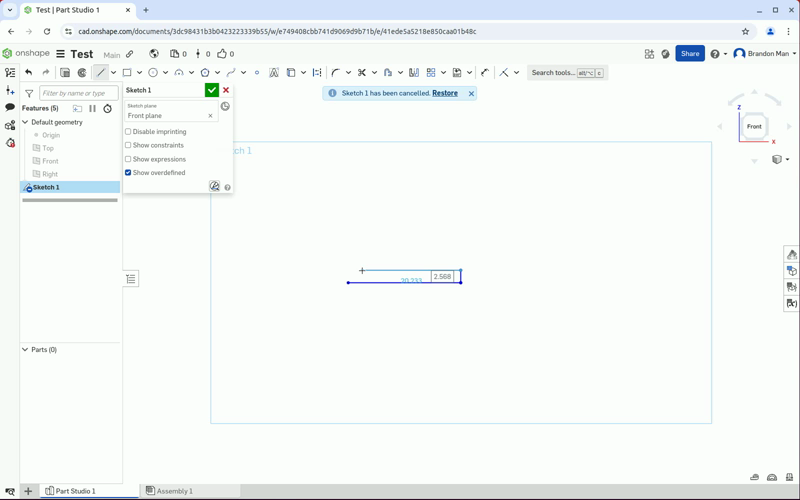
key_up(shift)
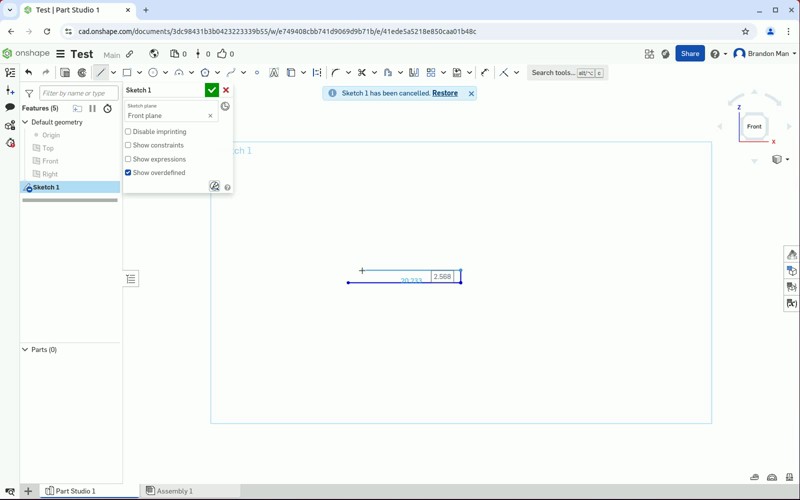
key_down(shift)
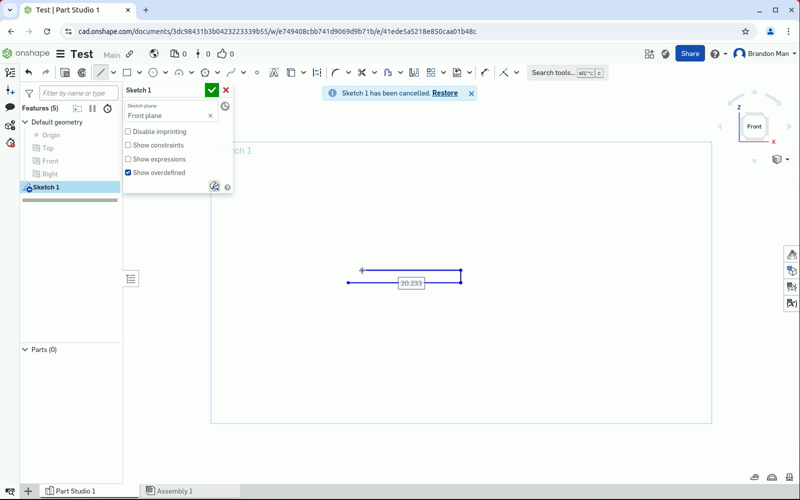
mouse_move(392, 270)
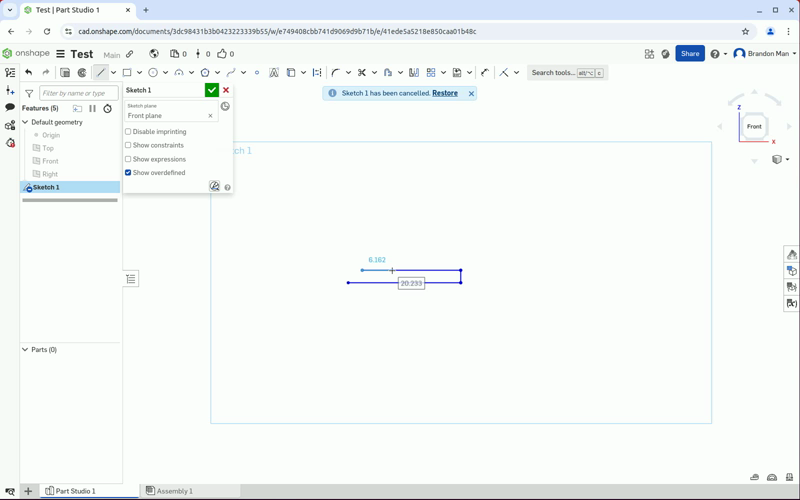
mouse_move(362, 267)
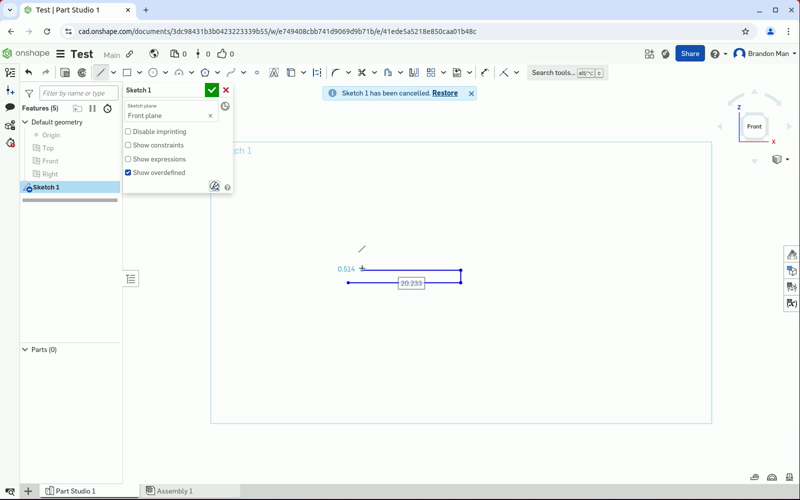
scroll(6)
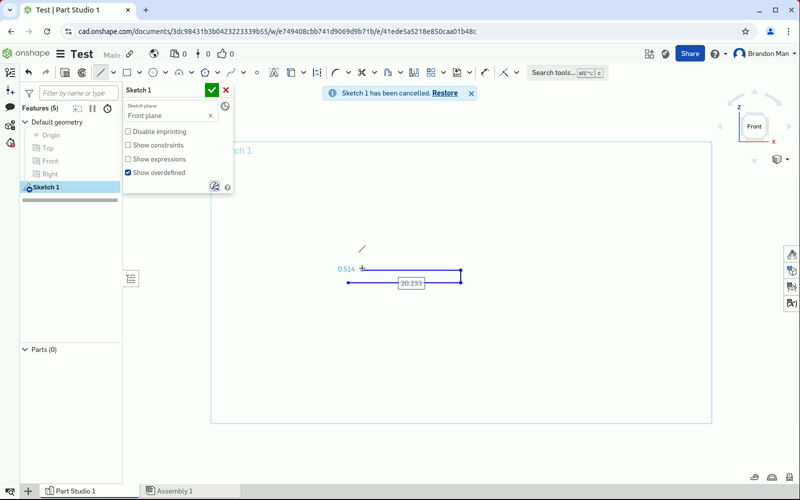
scroll(6)
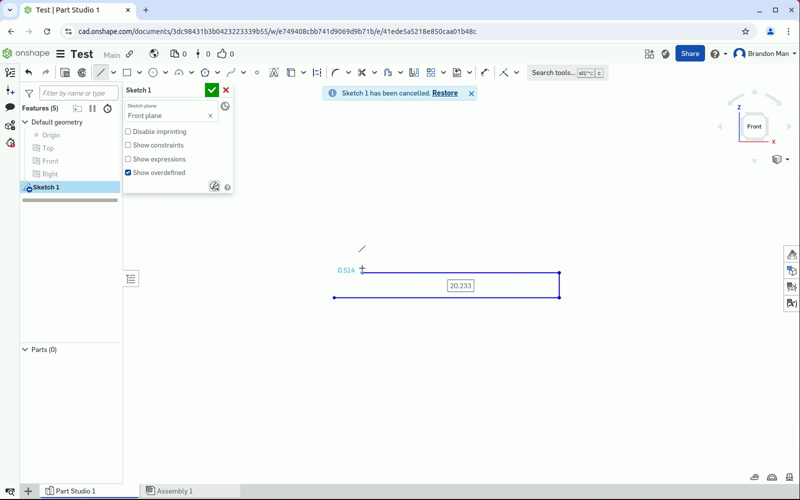
scroll(6)
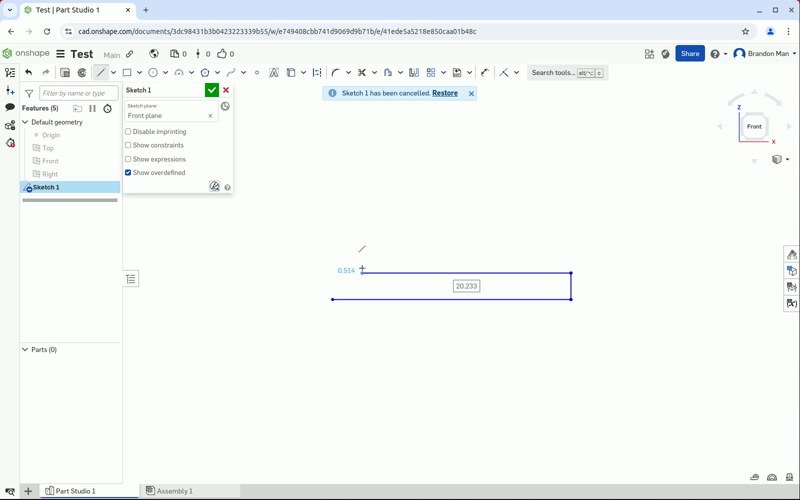
scroll(6)
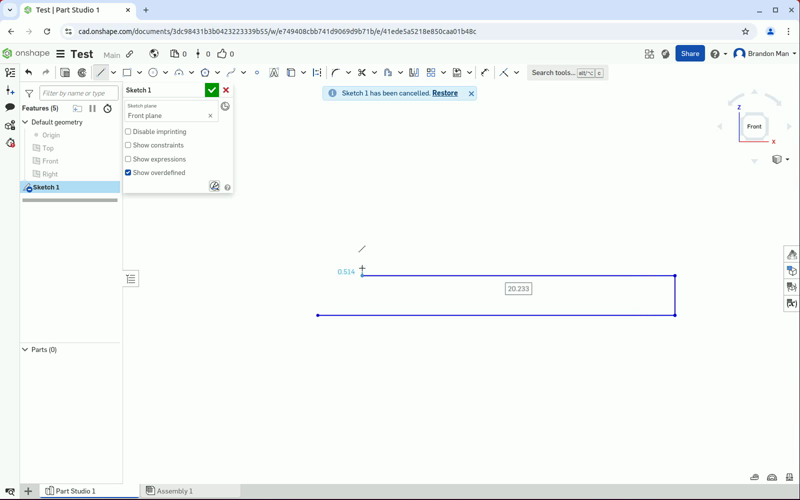
scroll(6)
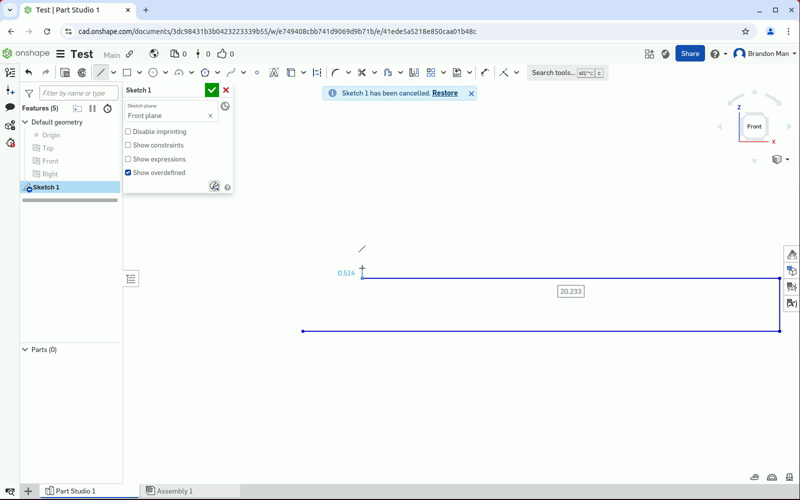
scroll(6)
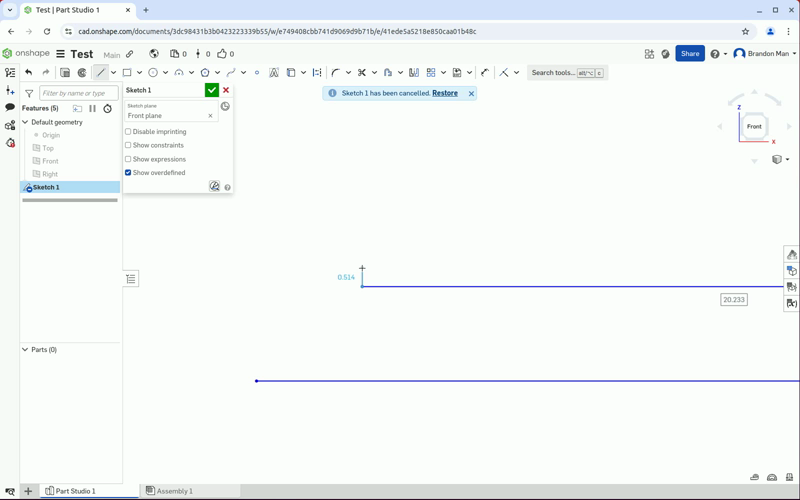
scroll(6)
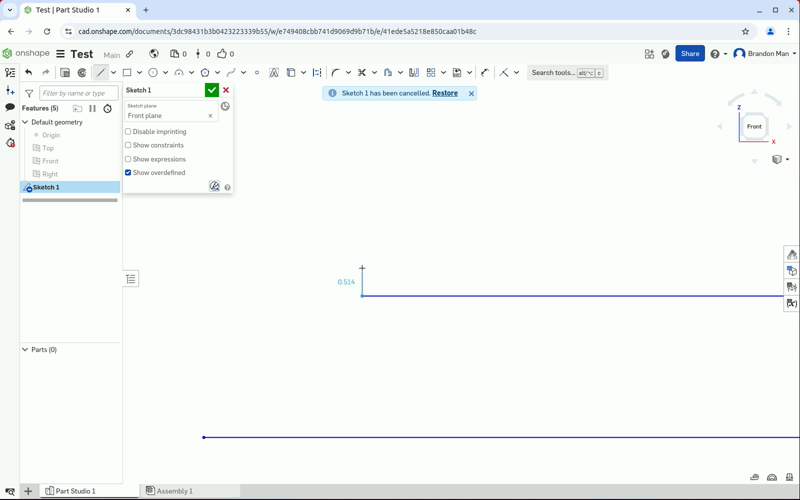
click(362, 267)
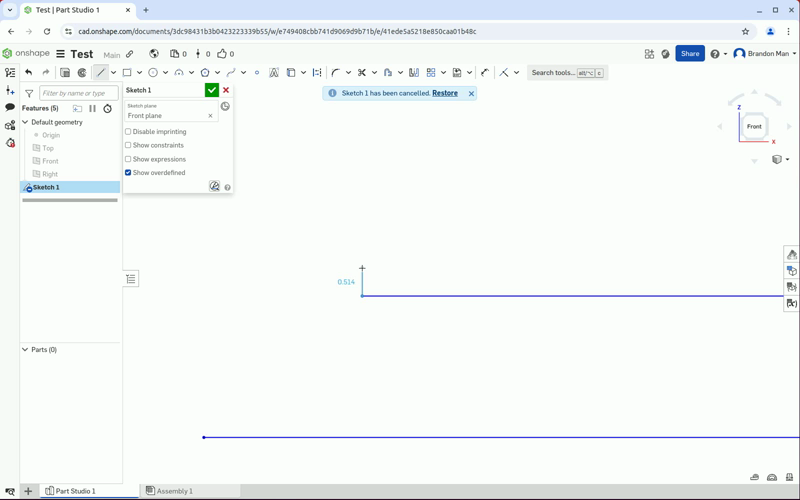
scroll(-6)
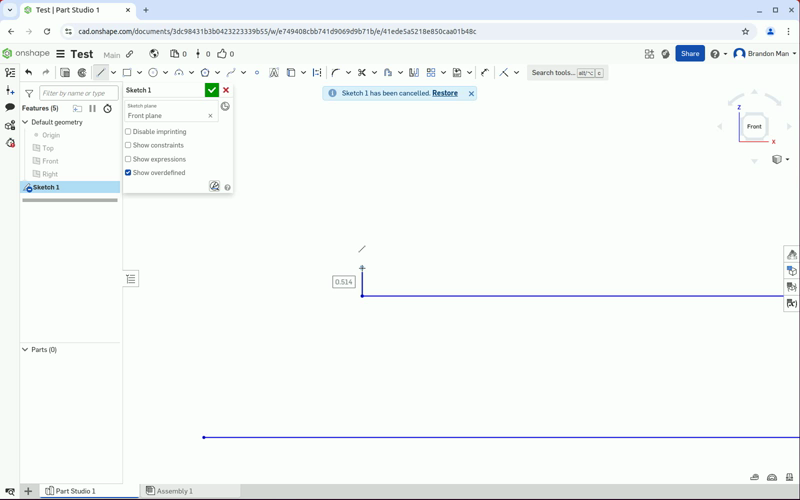
scroll(-6)
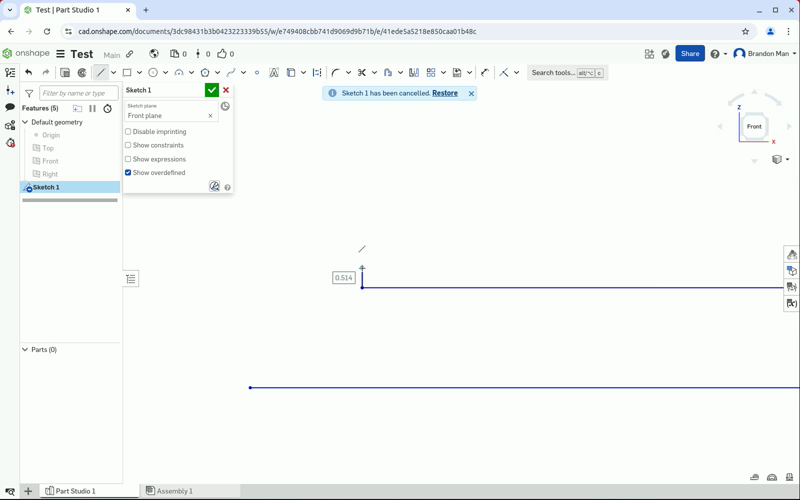
scroll(-6)
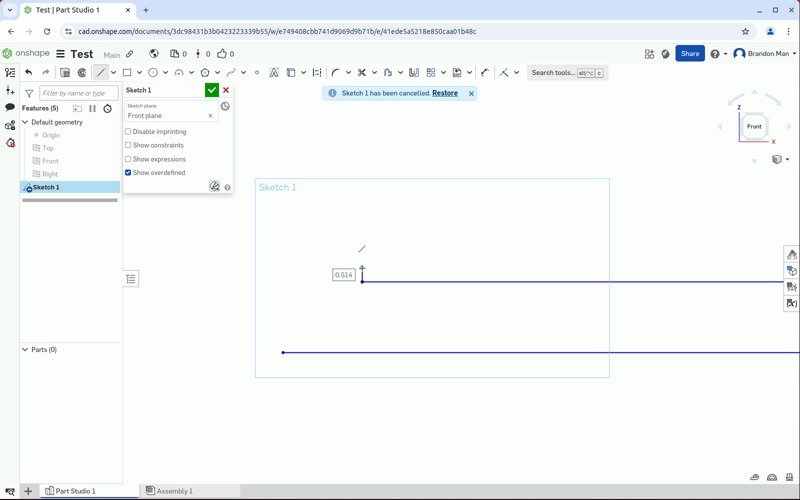
scroll(-6)
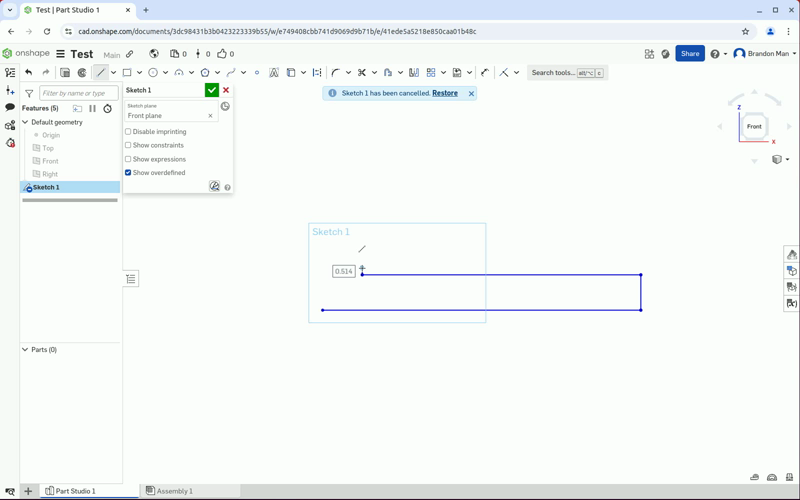
scroll(-6)
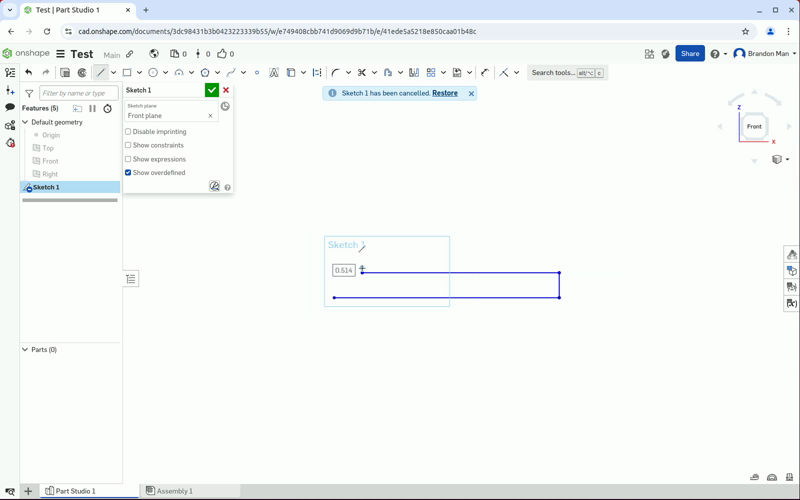
scroll(-6)
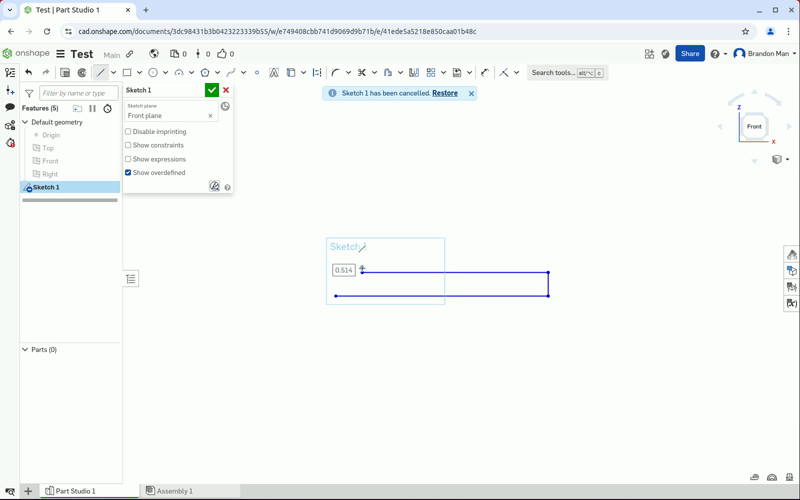
scroll(-6)
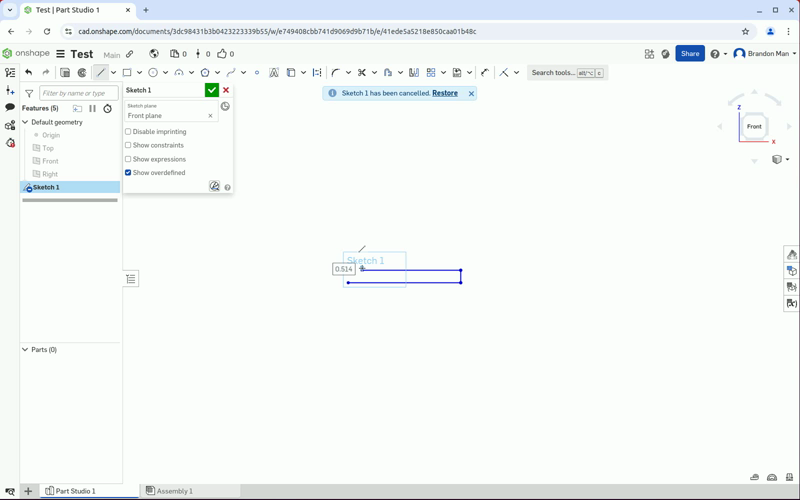
key_up(shift)
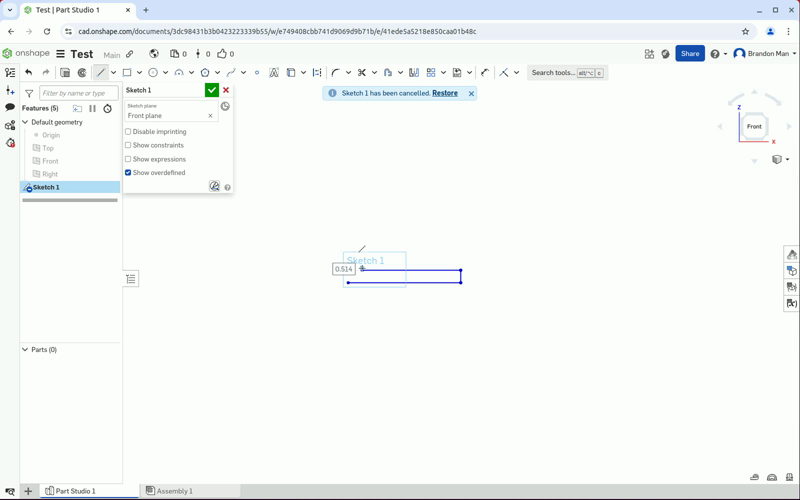
mouse_move(392, 267)
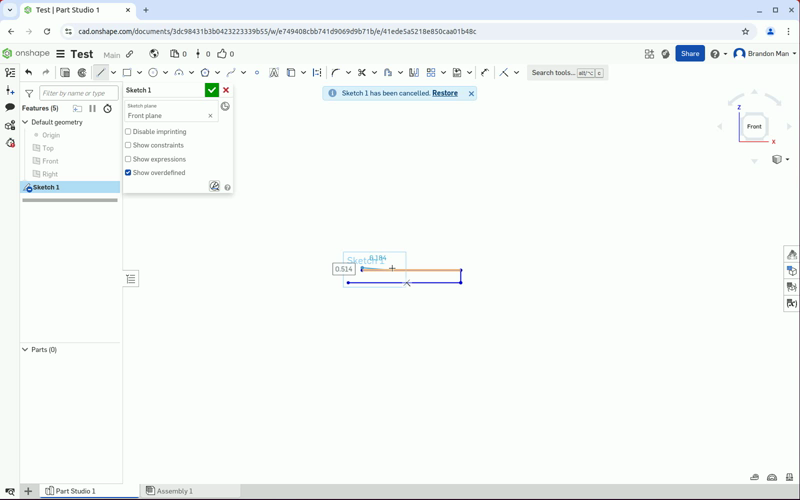
key_down(shift)
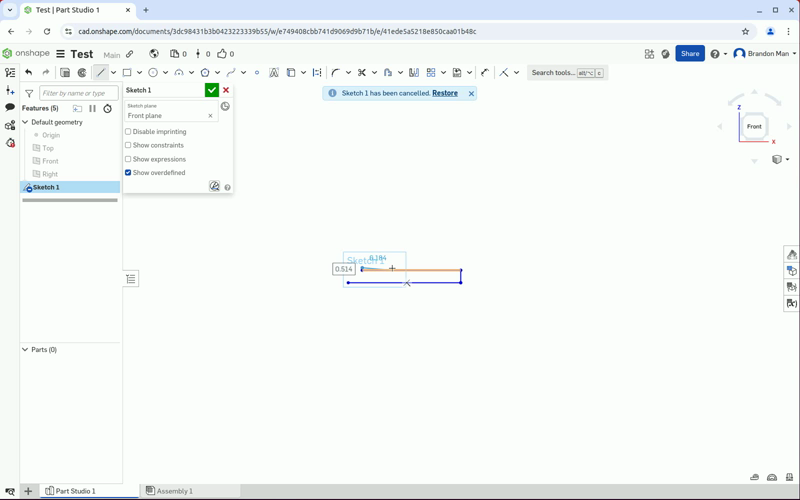
mouse_move(348, 282)
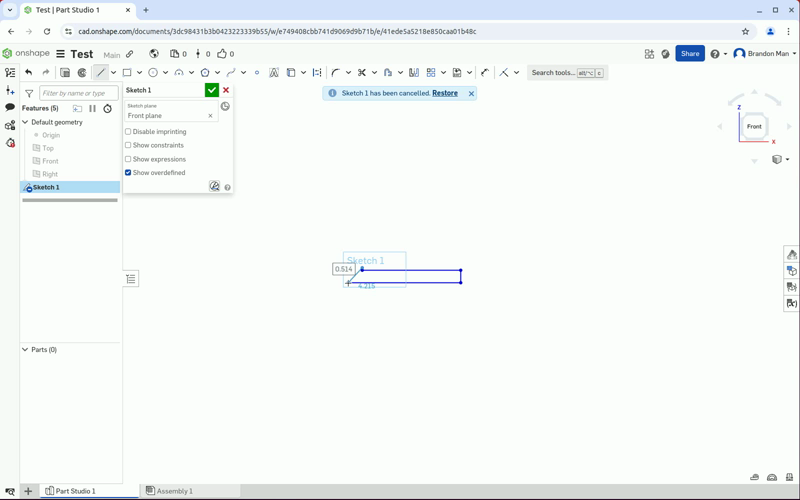
key_up(shift)
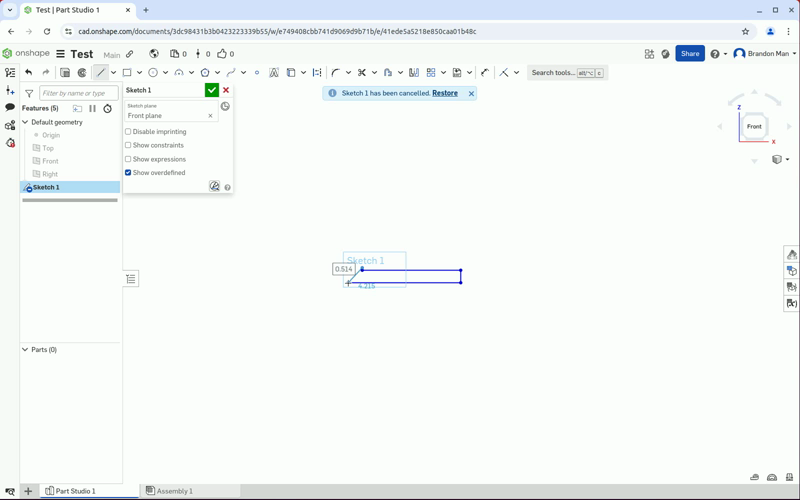
click(348, 282)
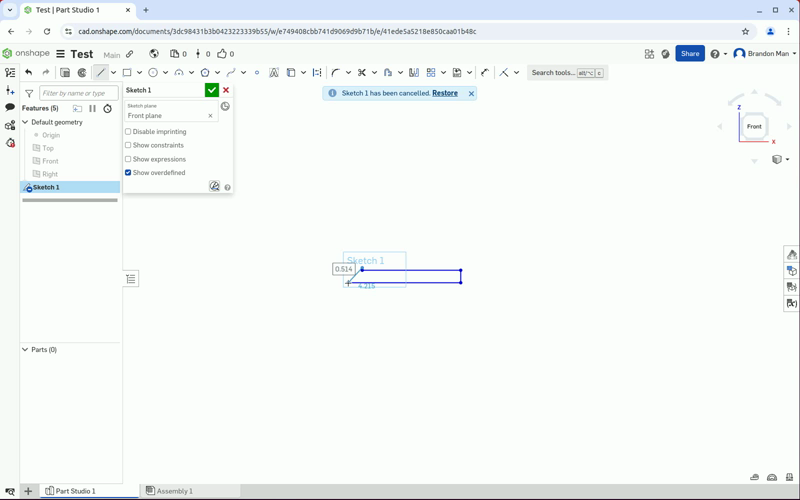
key(esc)
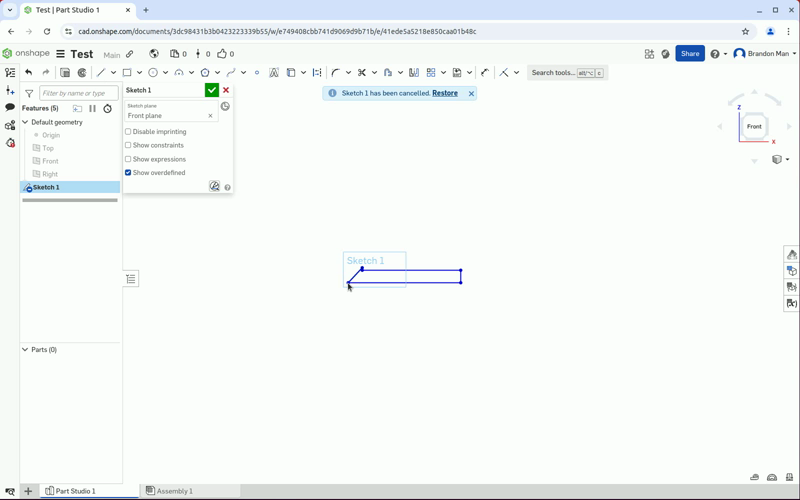
mouse_move(383, 279)
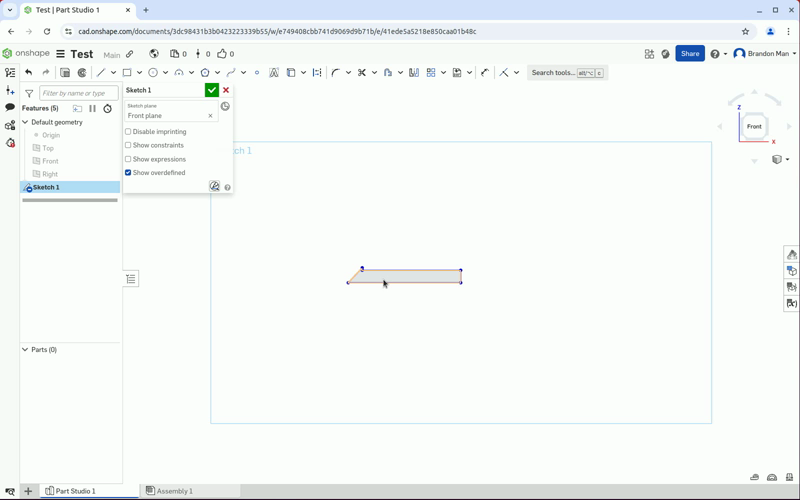
scroll(6)
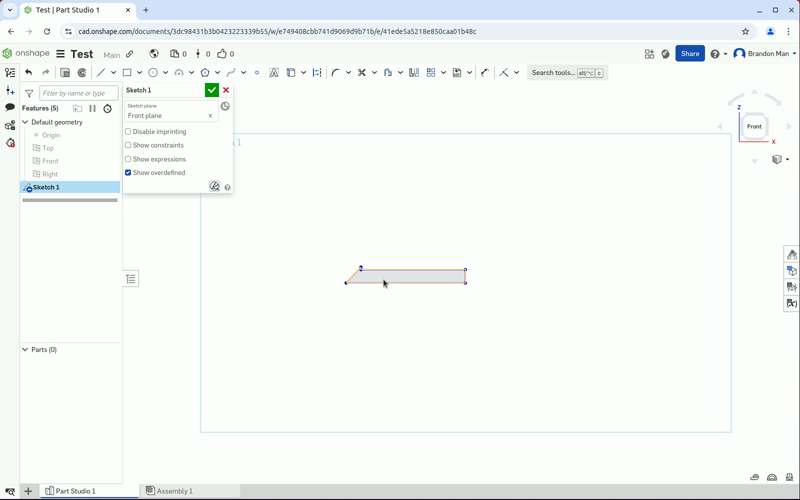
scroll(6)
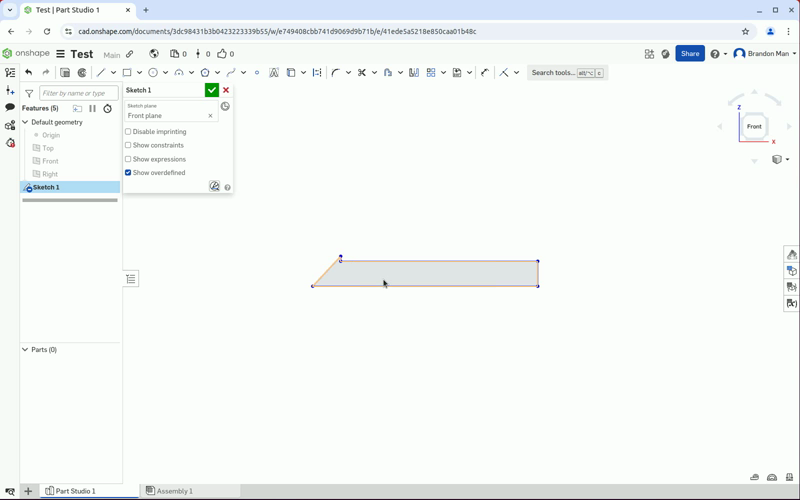
scroll(6)
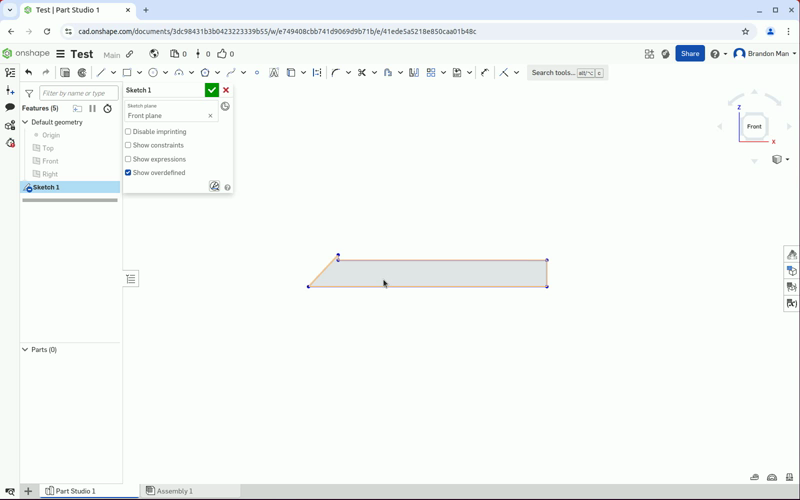
scroll(6)
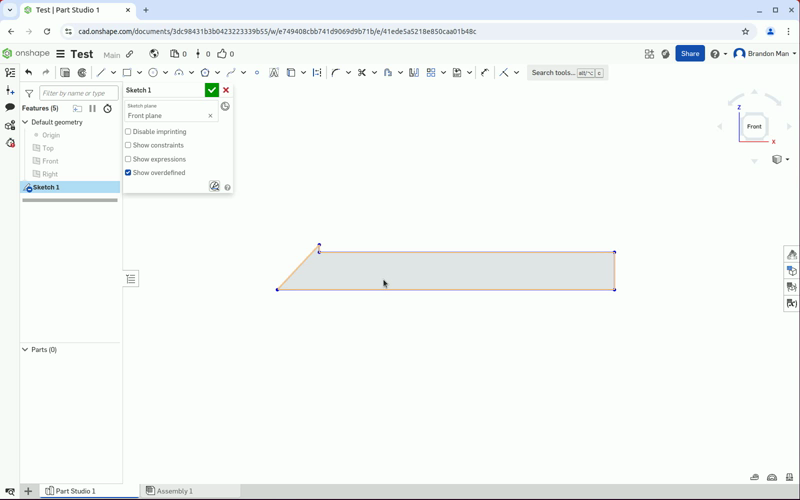
scroll(6)
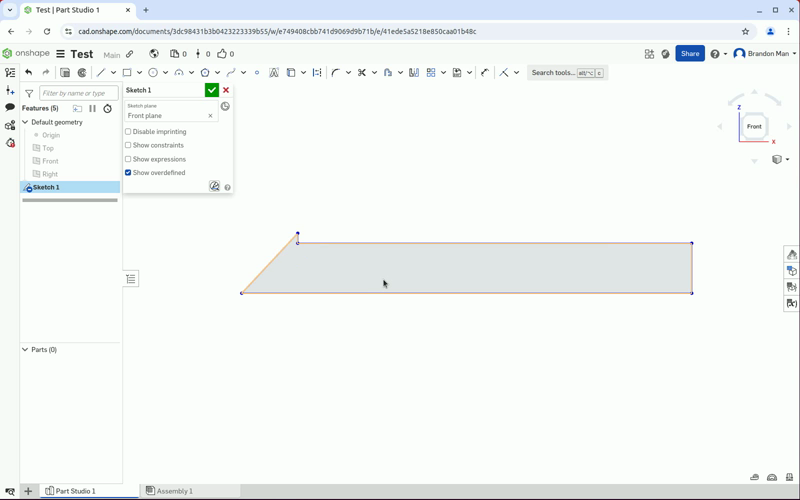
scroll(6)
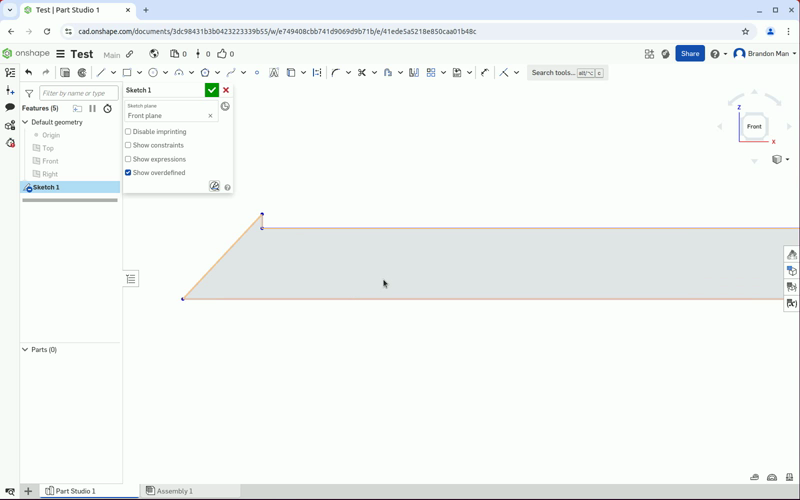
scroll(6)
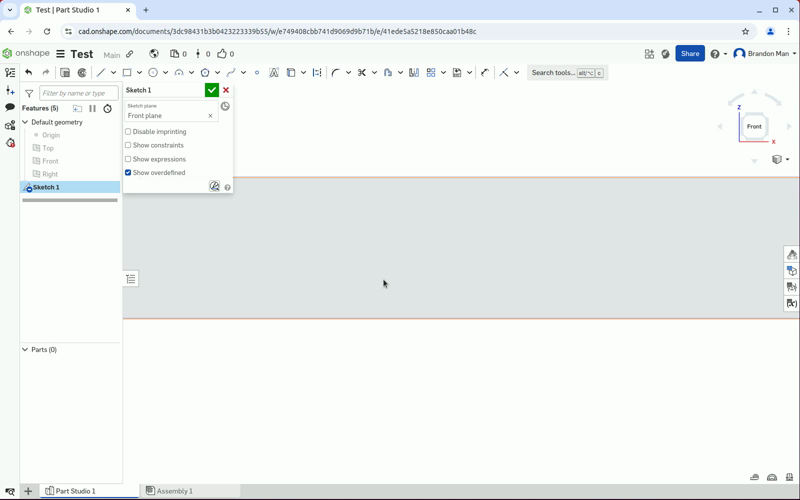
click(383, 279)
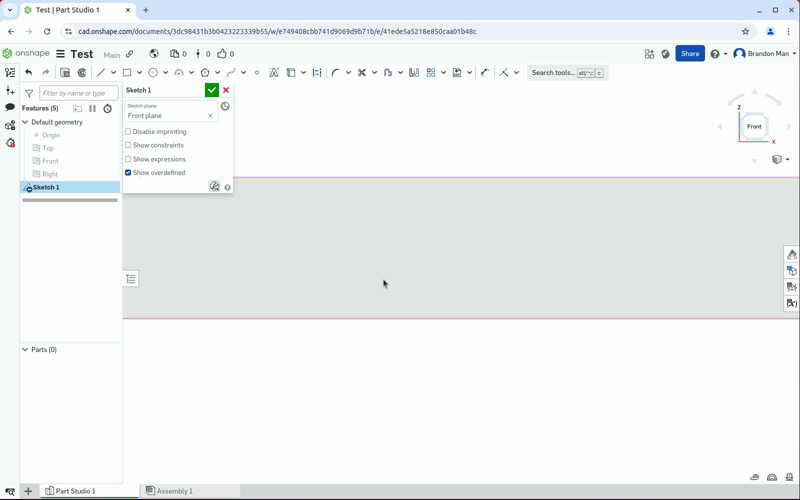
scroll(-6)
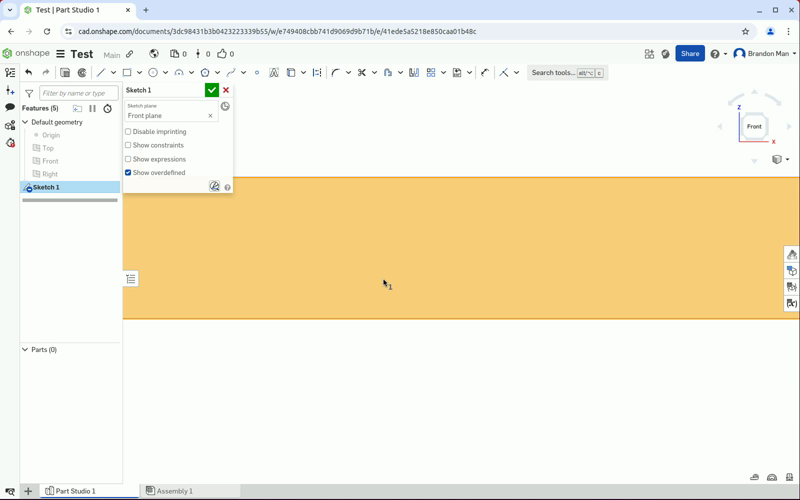
scroll(-6)
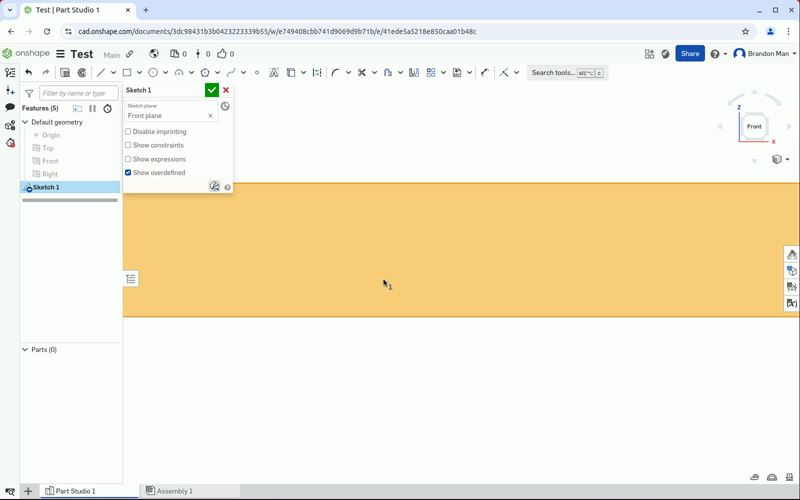
scroll(-6)
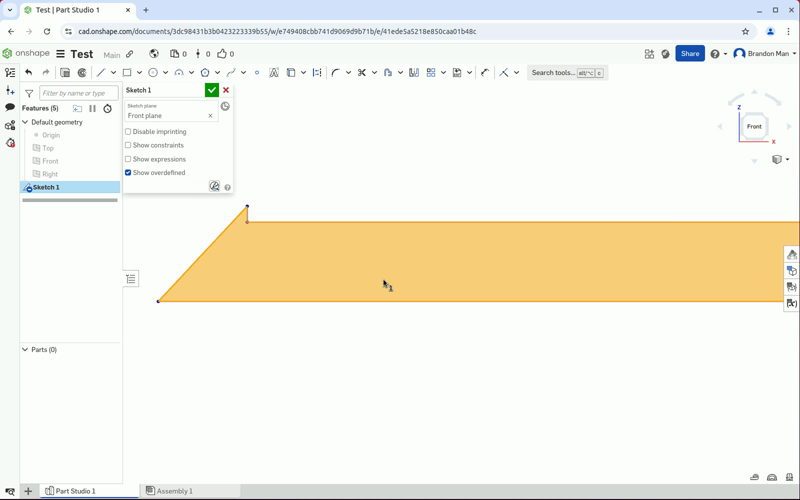
scroll(-6)
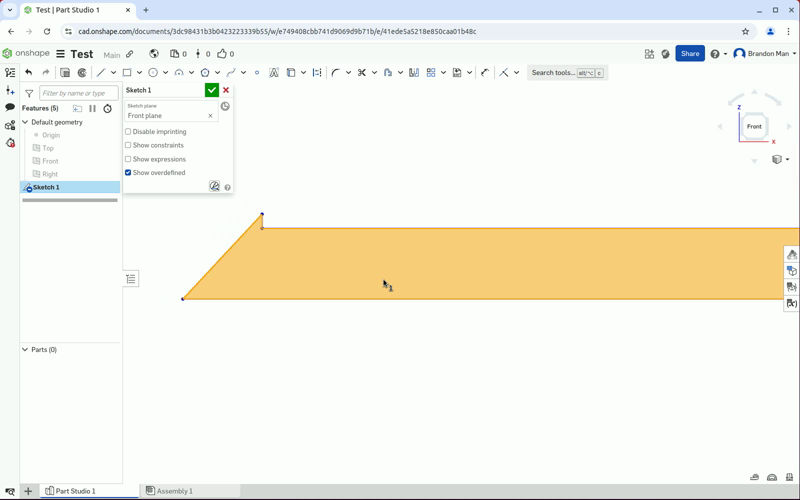
scroll(-6)
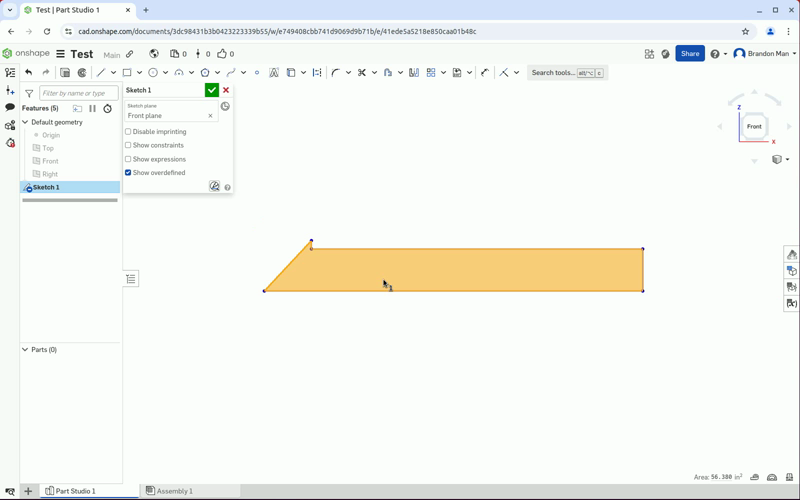
scroll(-6)
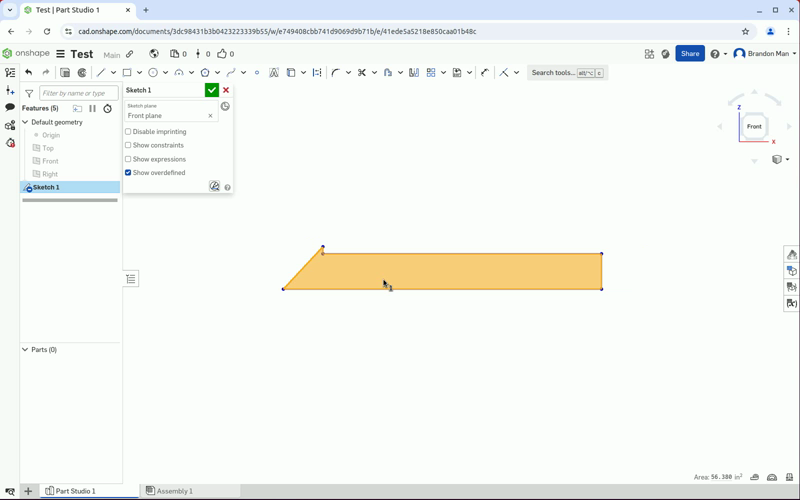
scroll(-6)
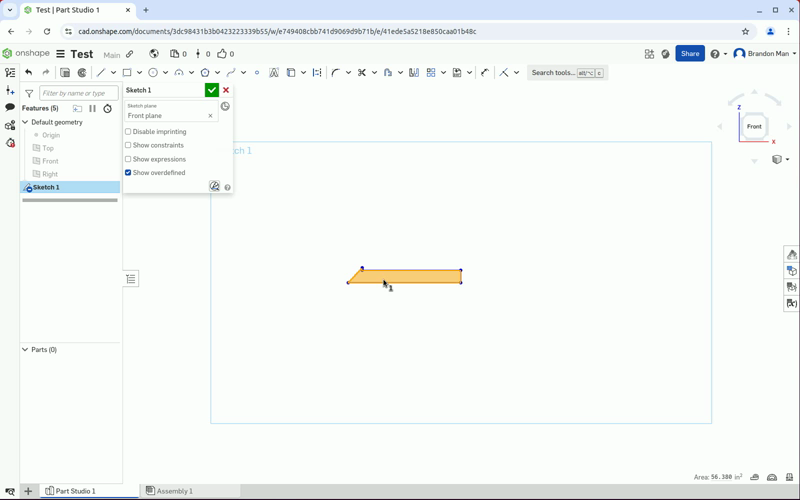
mouse_move(73, 352)
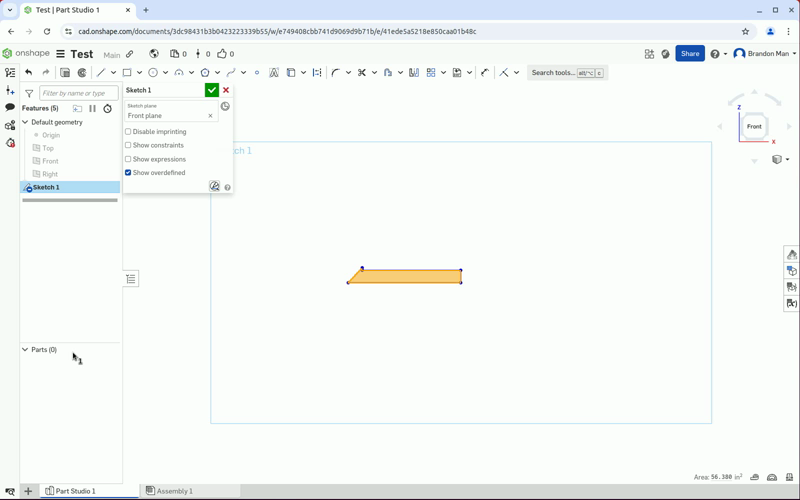
key(shift+y)
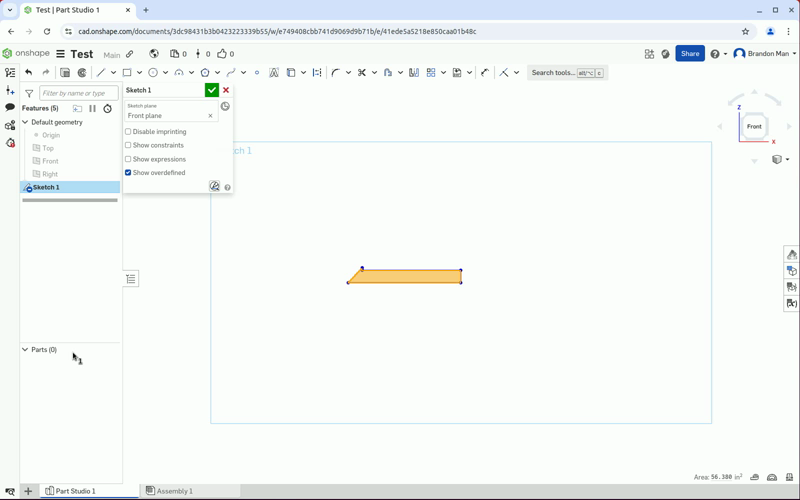
key(shift+e)
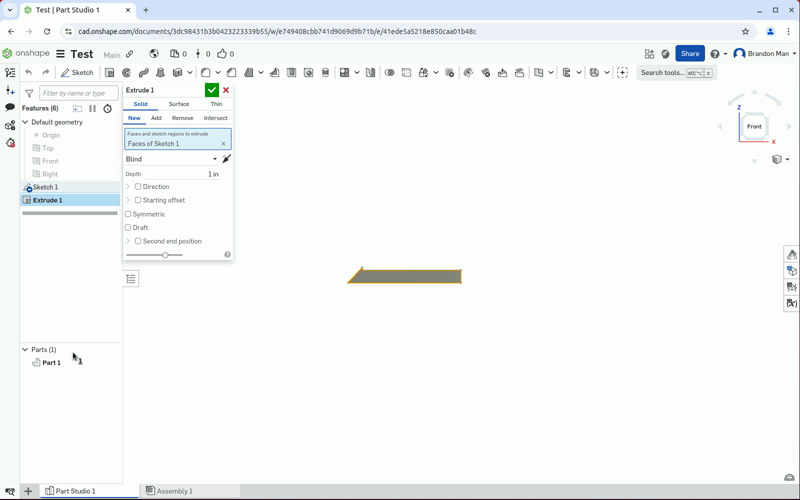
mouse_move(143, 106)
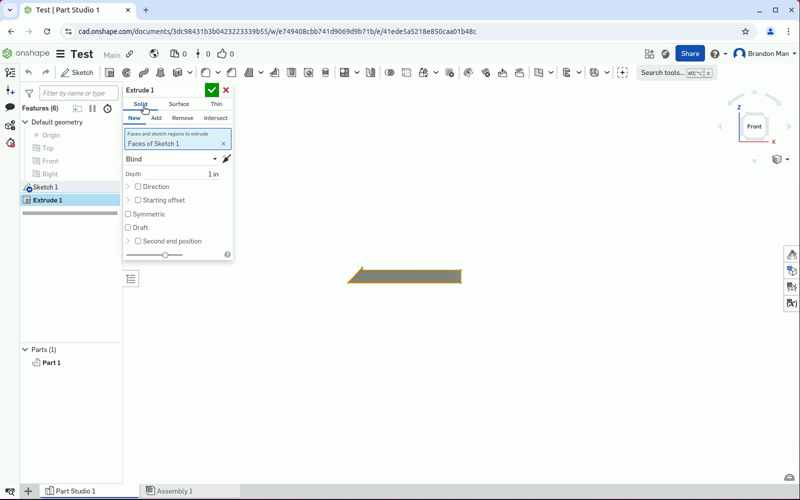
click(143, 106)
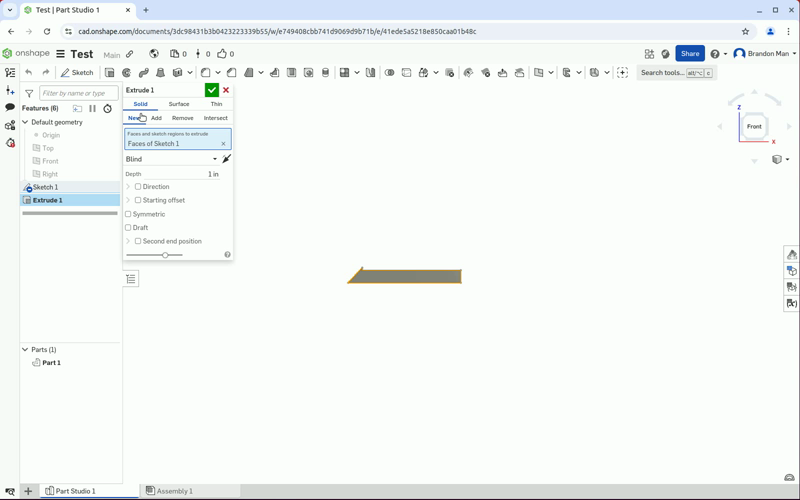
mouse_move(137, 120)
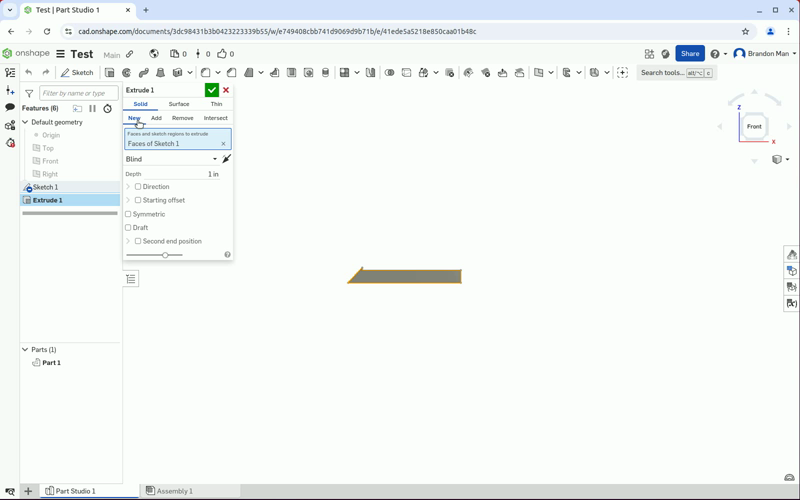
click(137, 120)
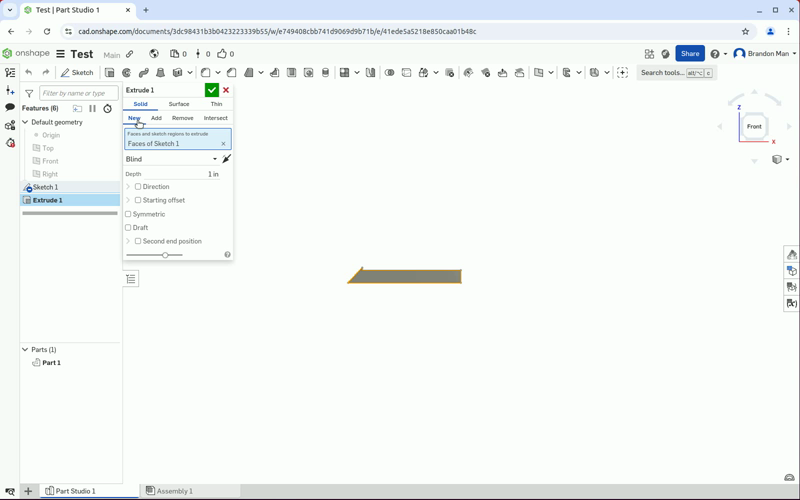
key(tab, 4)
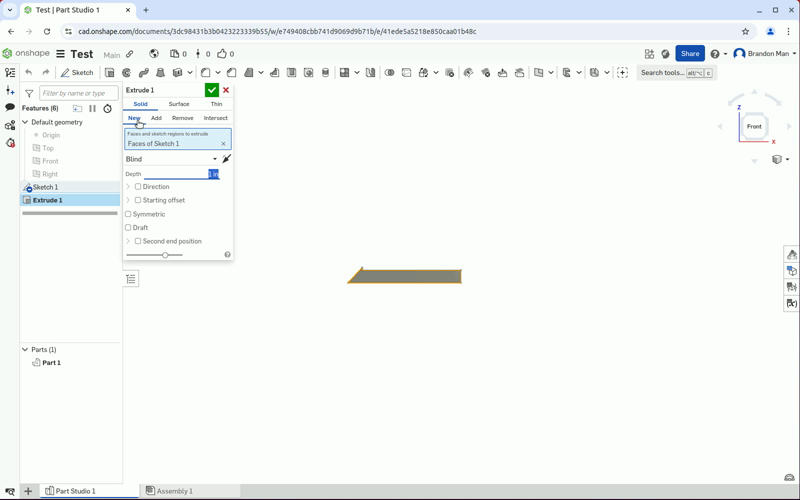
text(-0.722)
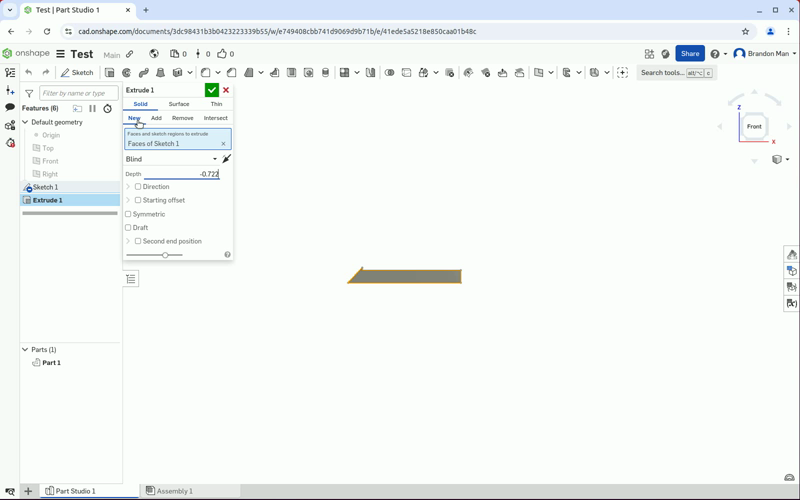
key(enter)
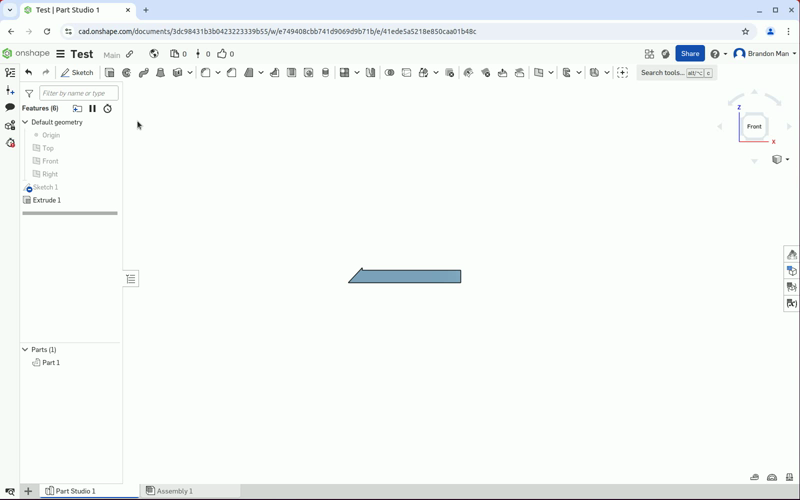
key(shift+h)
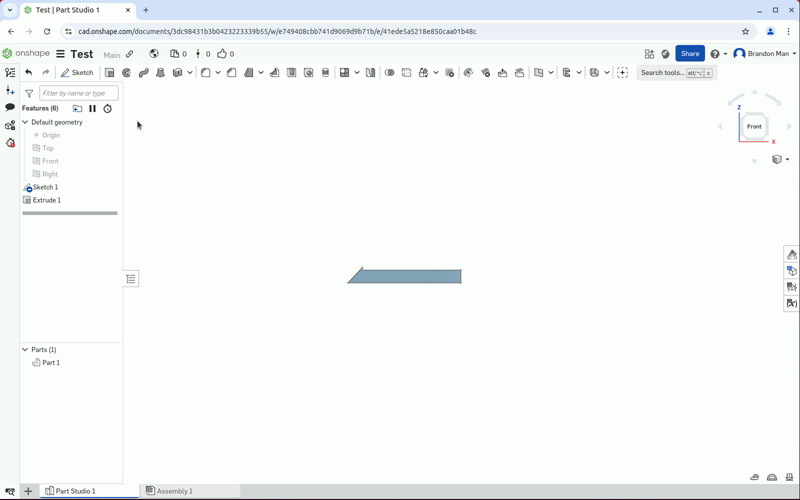
key(shift+h)
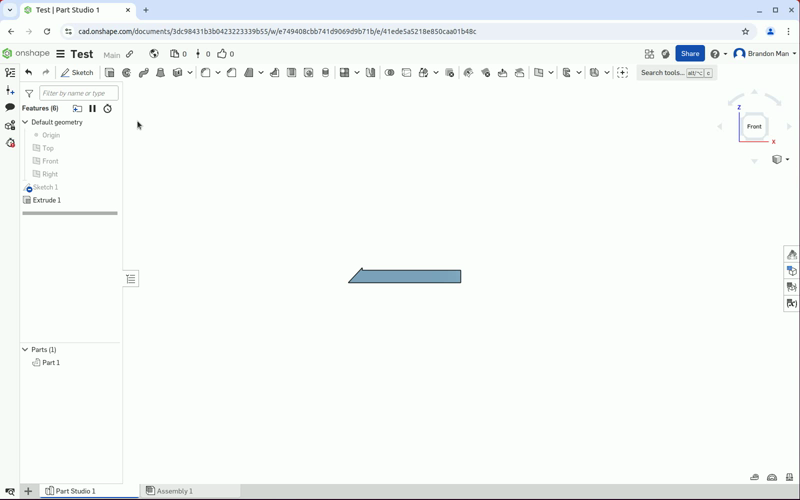
mouse_move(73, 189)
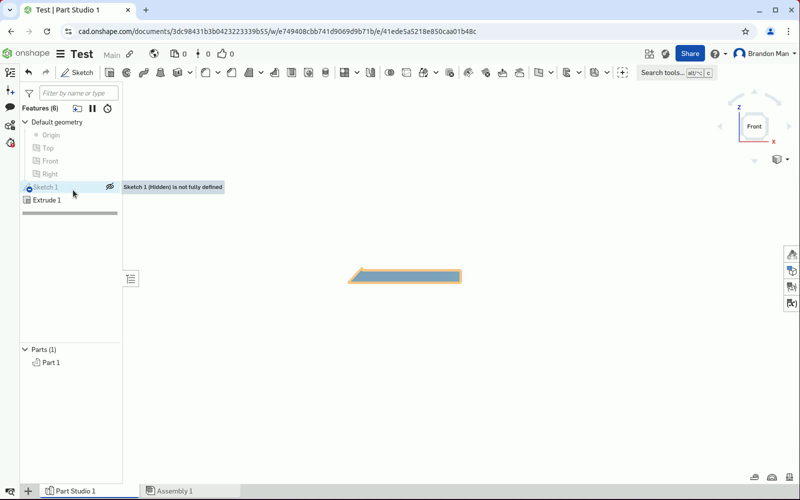
click(73, 189)
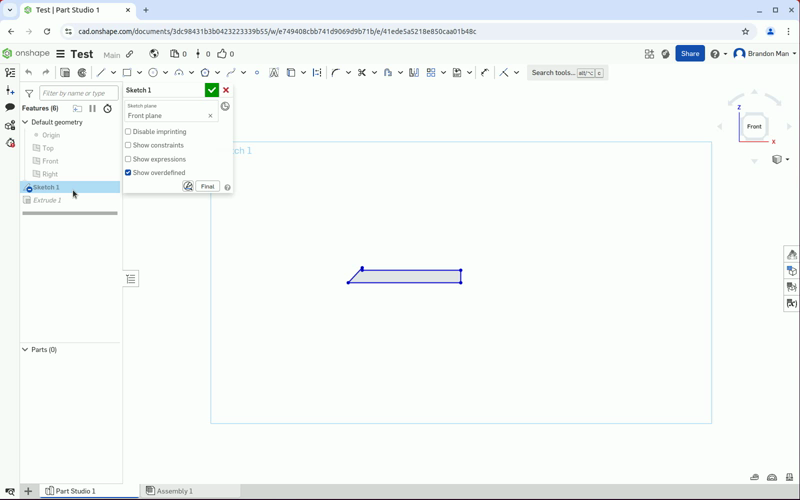
mouse_move(229, 92)
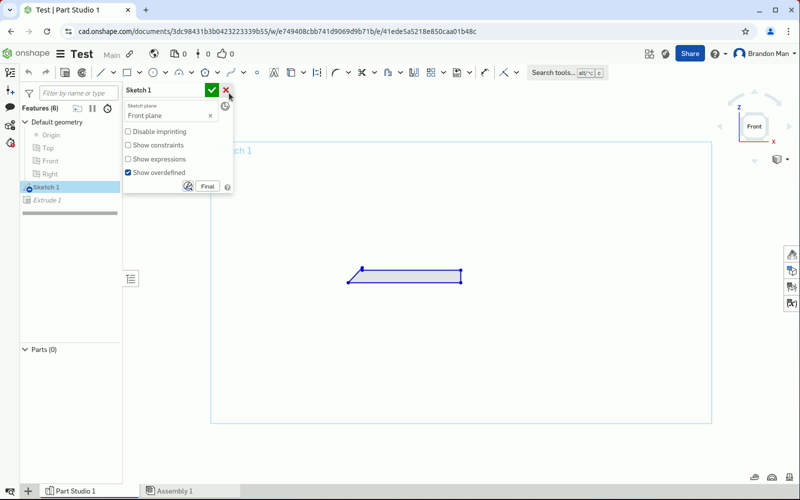
click(229, 92)
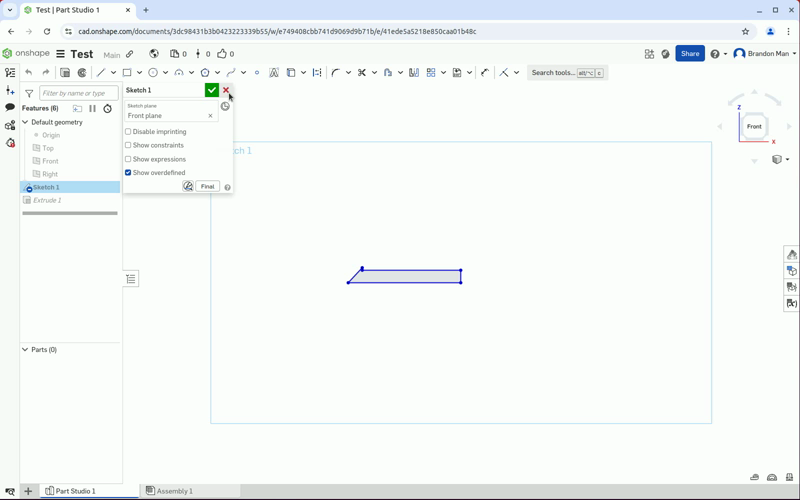
key(shift+s)
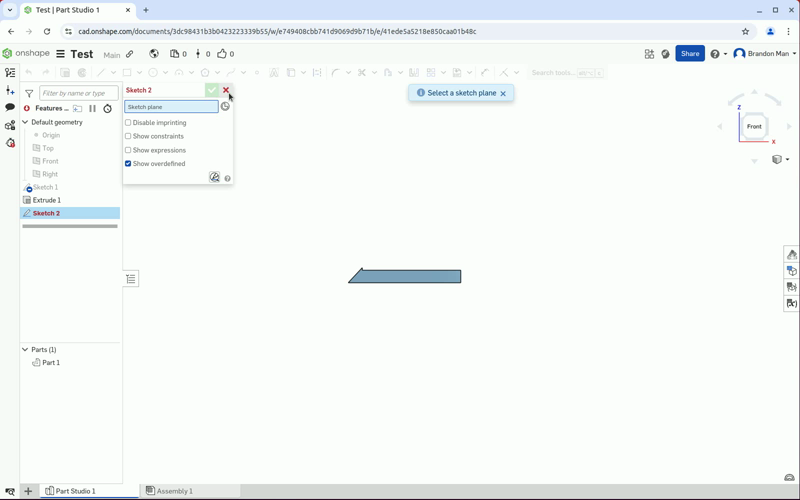
mouse_move(73, 163)
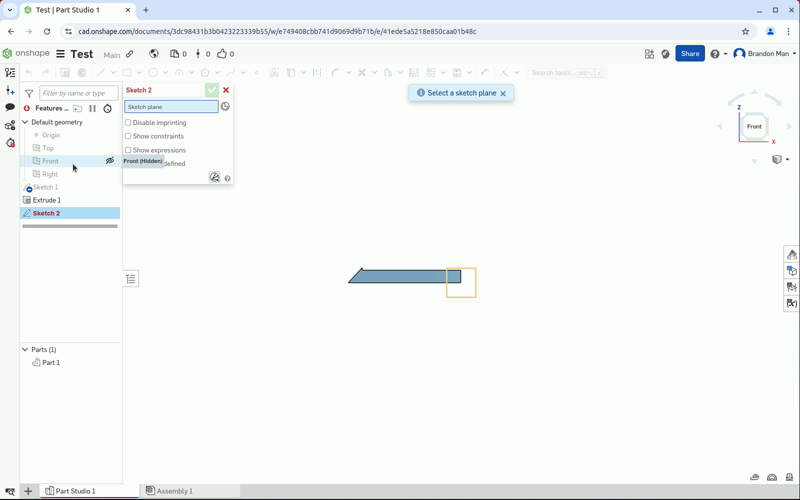
click(73, 163)
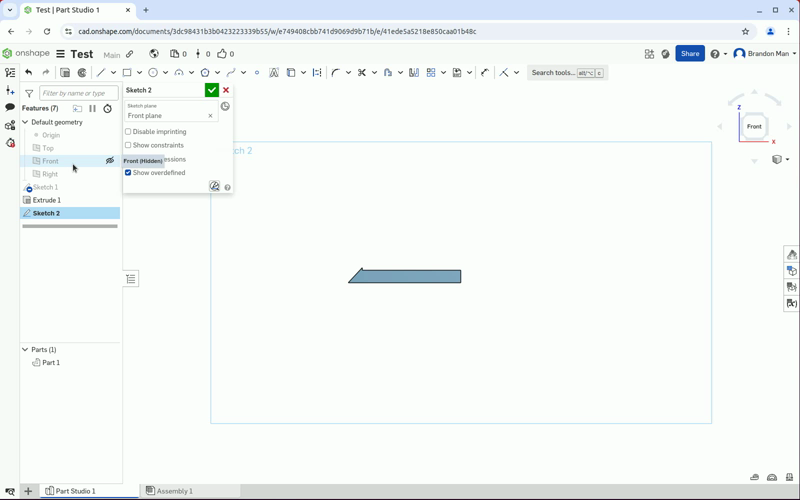
mouse_move(73, 352)
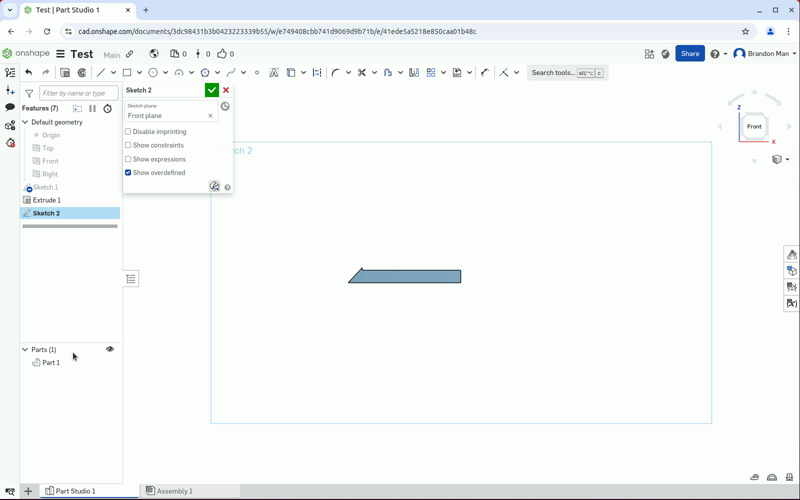
key(y)
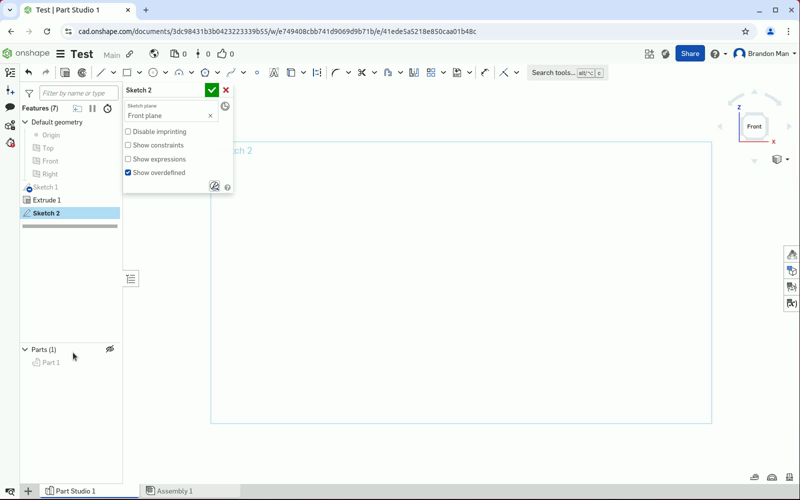
key(l)
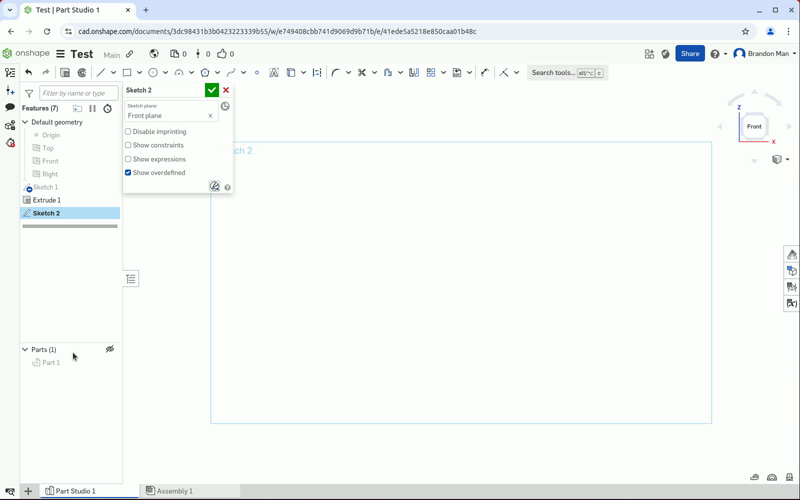
key_down(shift)
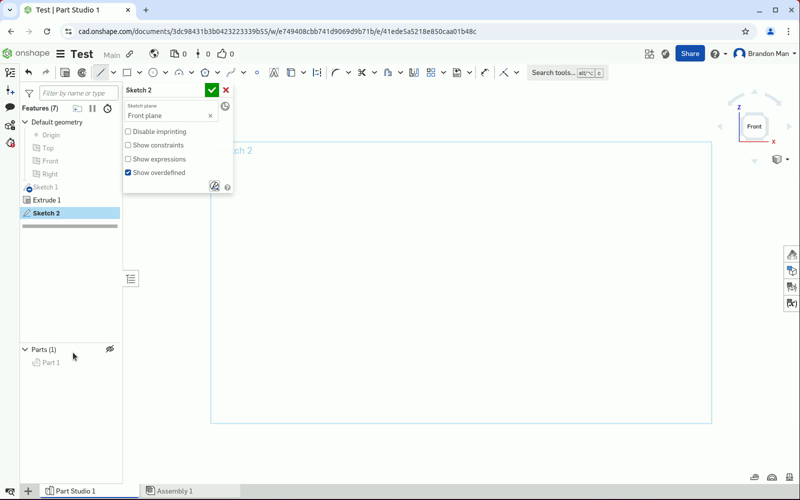
mouse_move(348, 282)
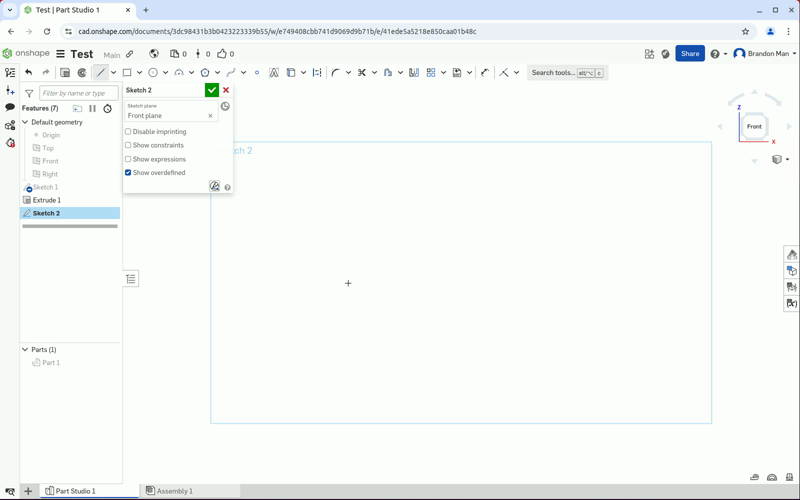
click(348, 282)
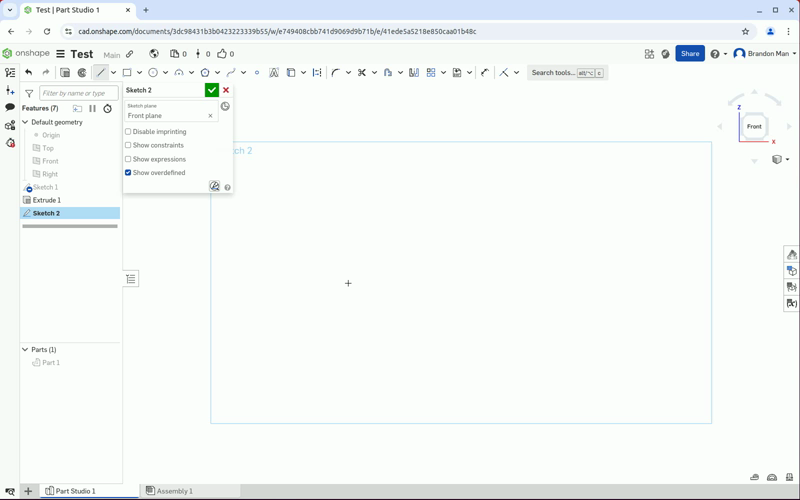
key_up(shift)
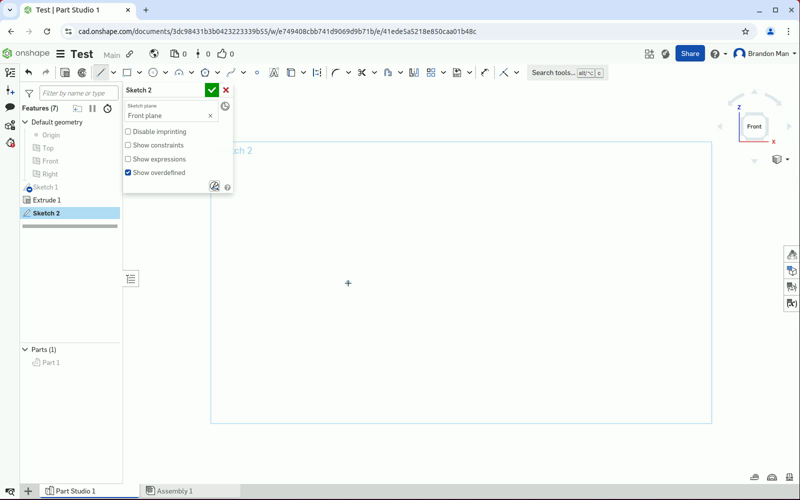
key_down(shift)
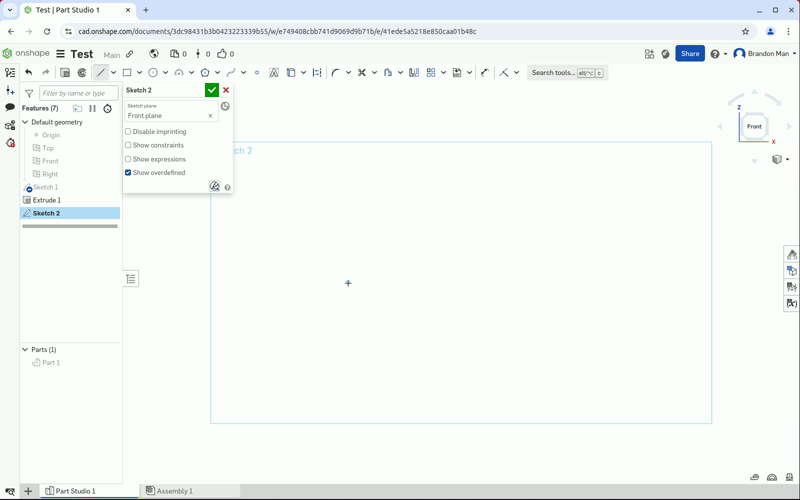
mouse_move(378, 282)
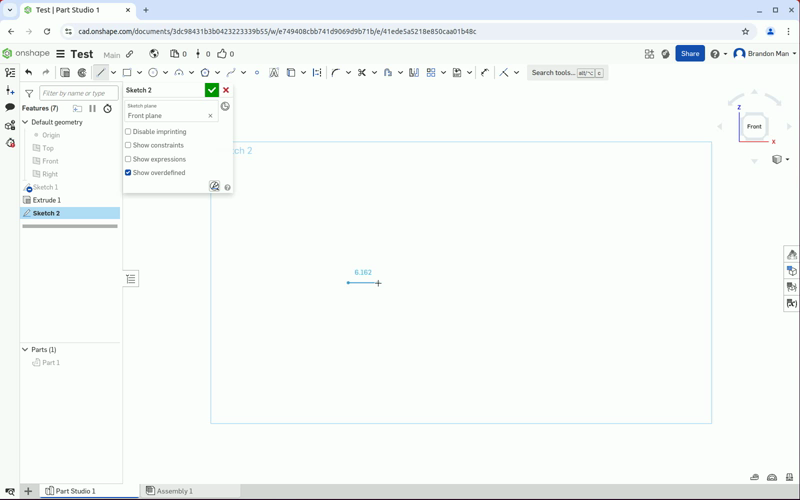
mouse_move(362, 298)
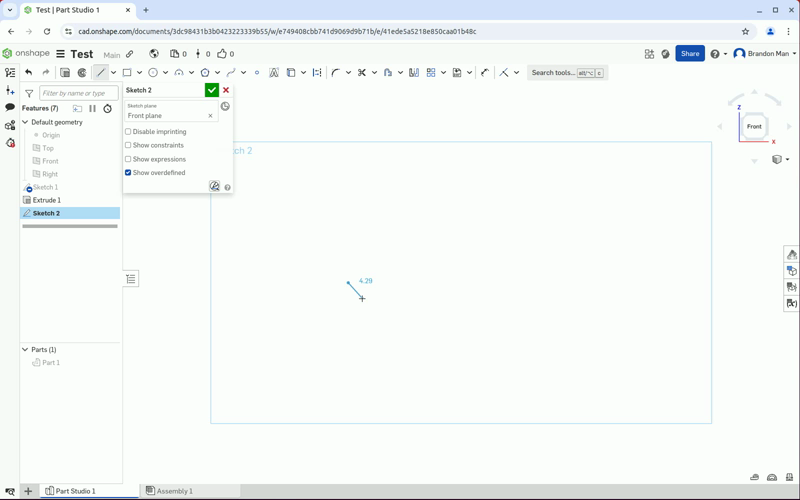
click(362, 298)
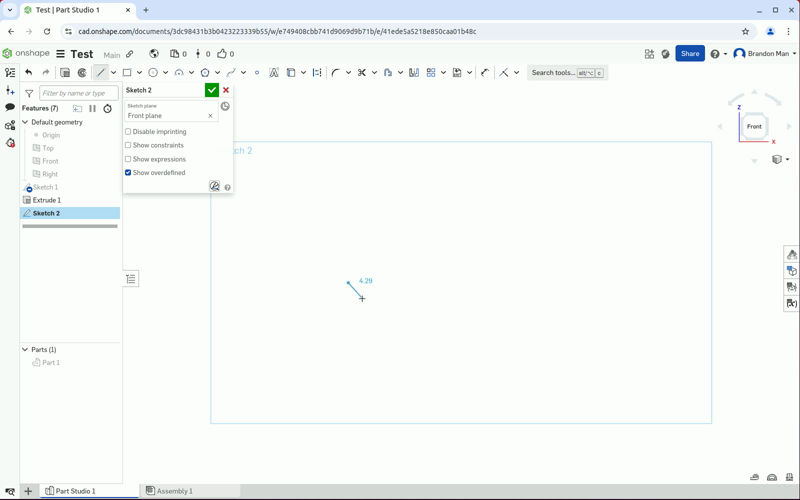
key_up(shift)
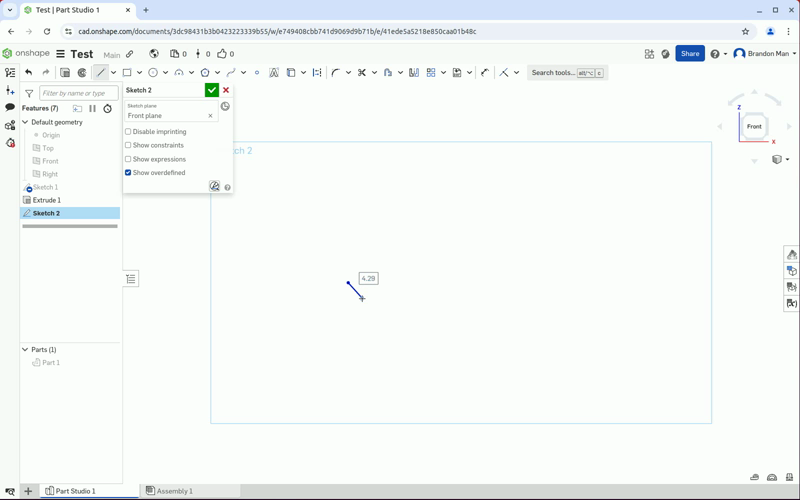
key_down(shift)
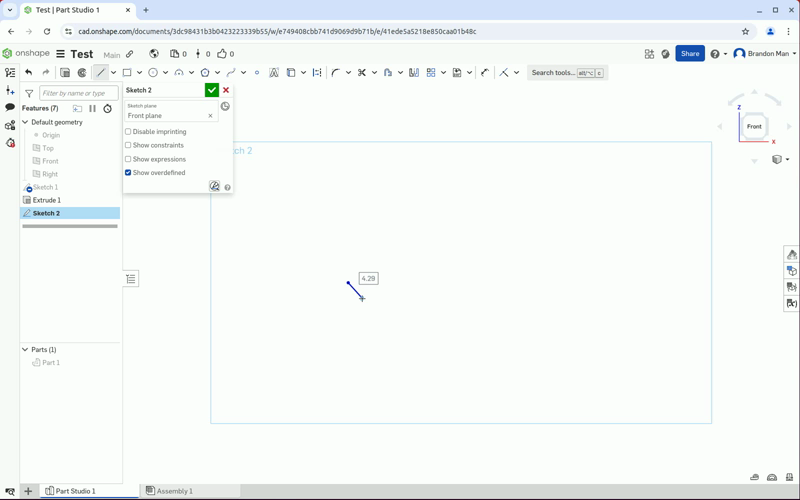
mouse_move(392, 298)
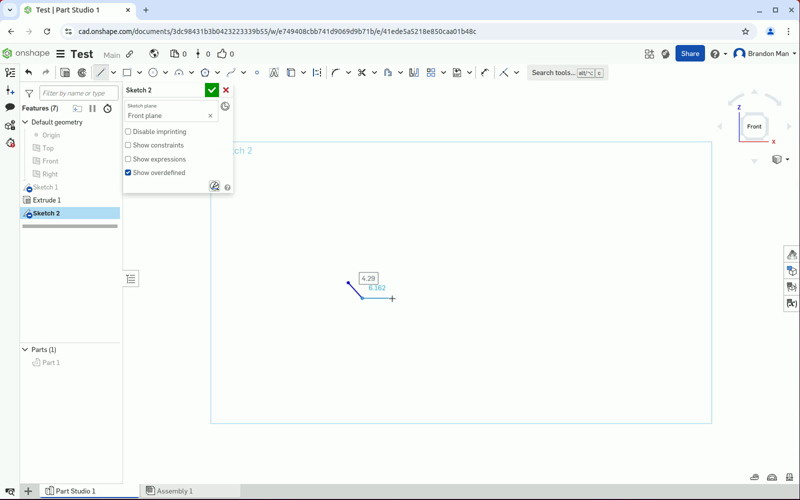
mouse_move(362, 295)
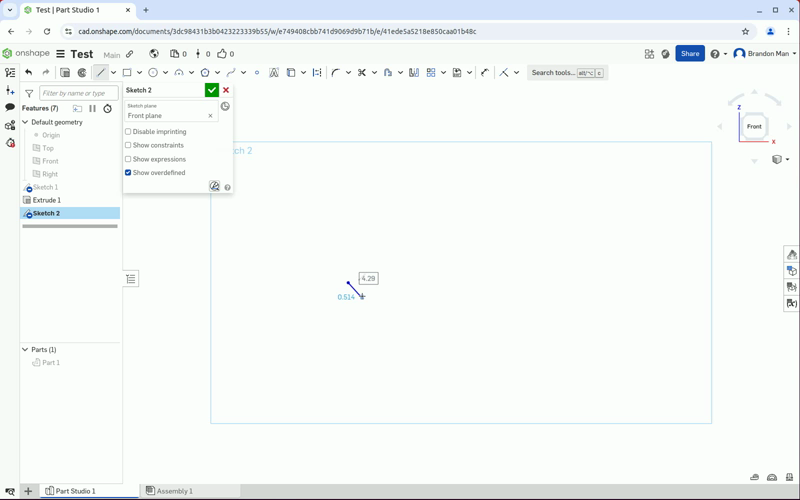
scroll(6)
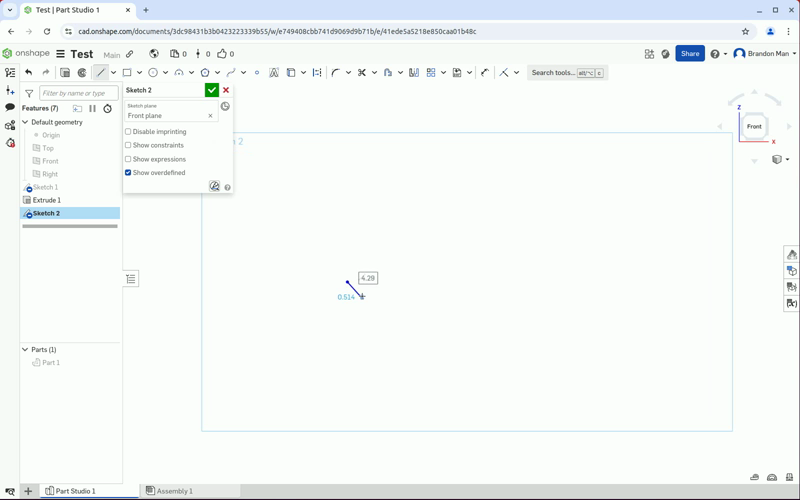
scroll(6)
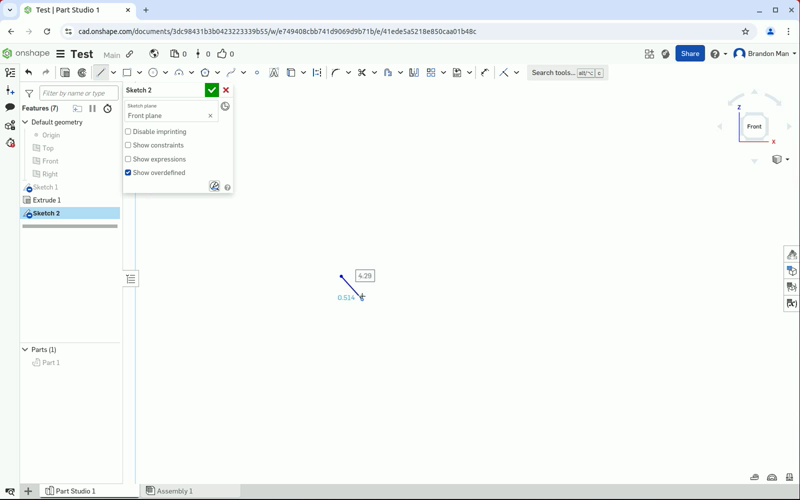
scroll(6)
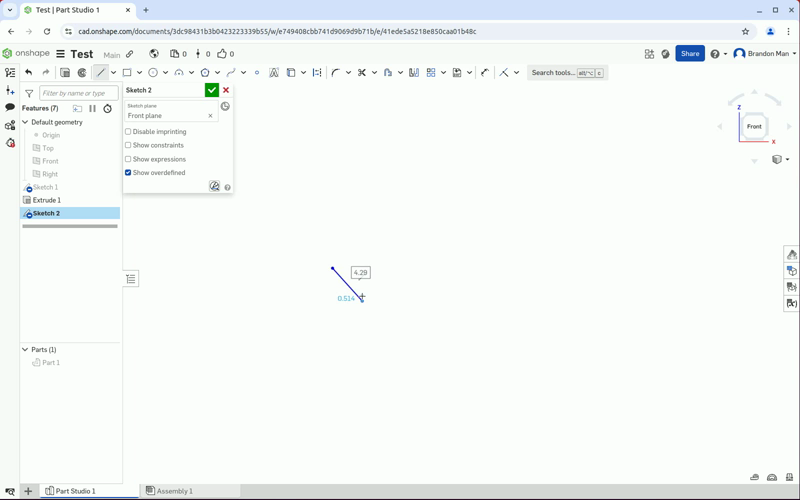
scroll(6)
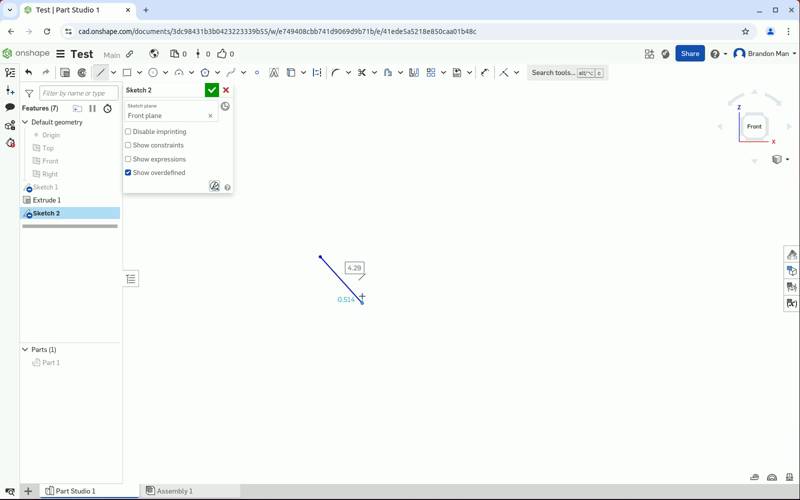
scroll(6)
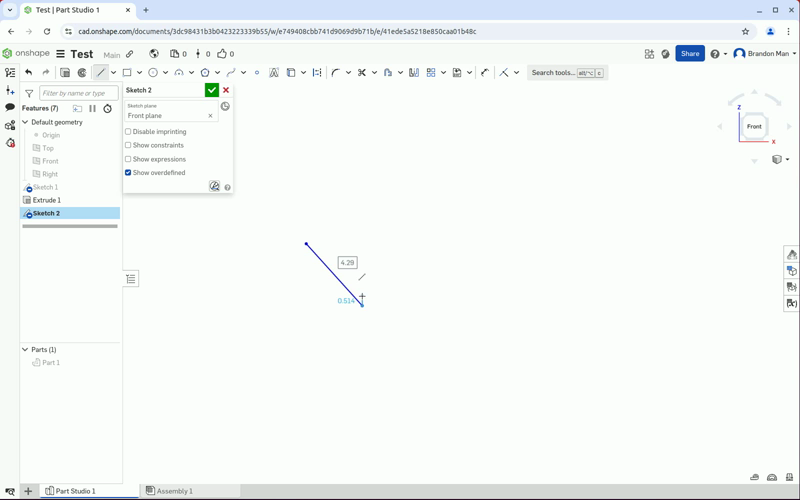
scroll(6)
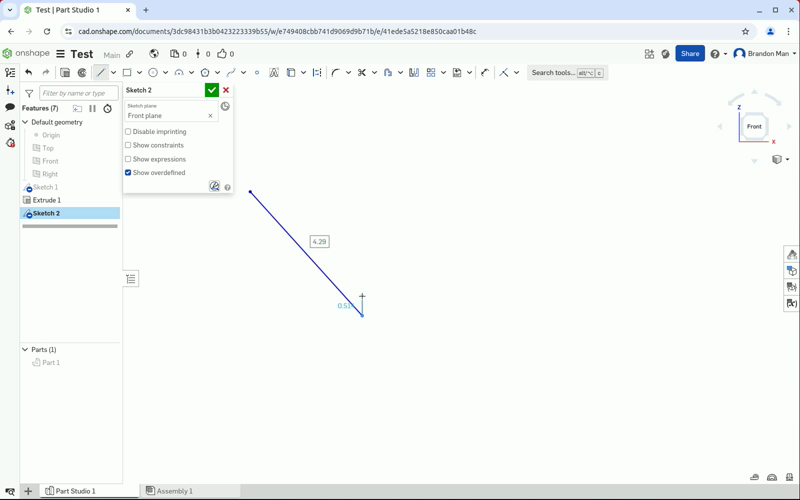
scroll(6)
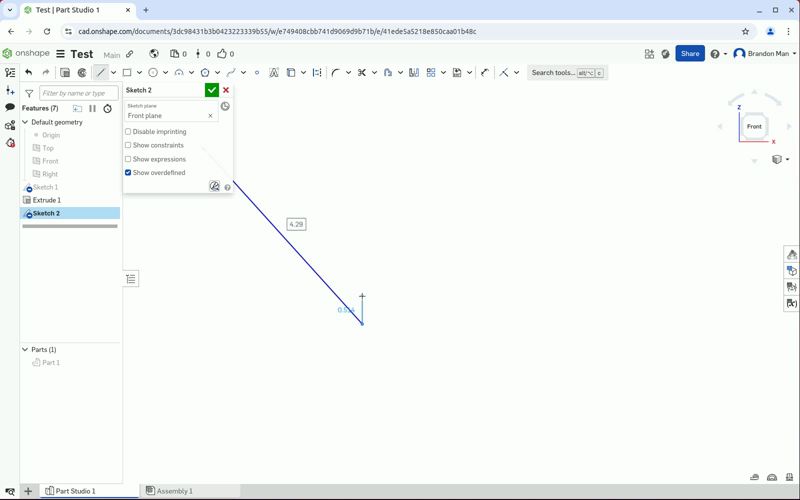
click(362, 295)
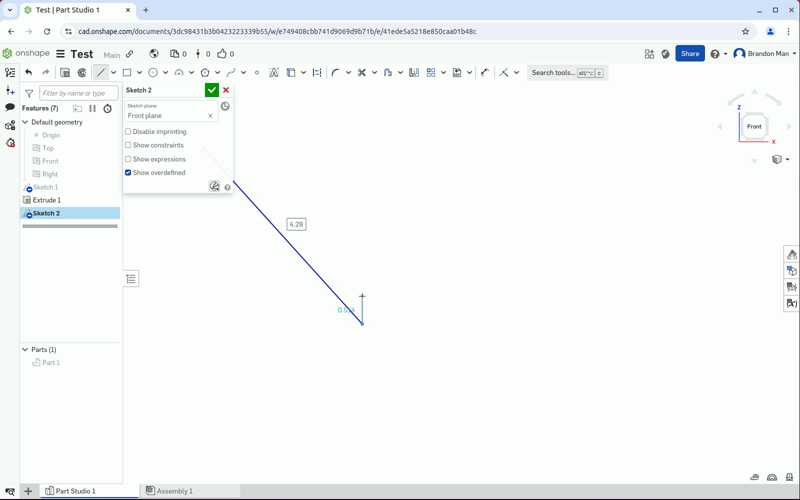
scroll(-6)
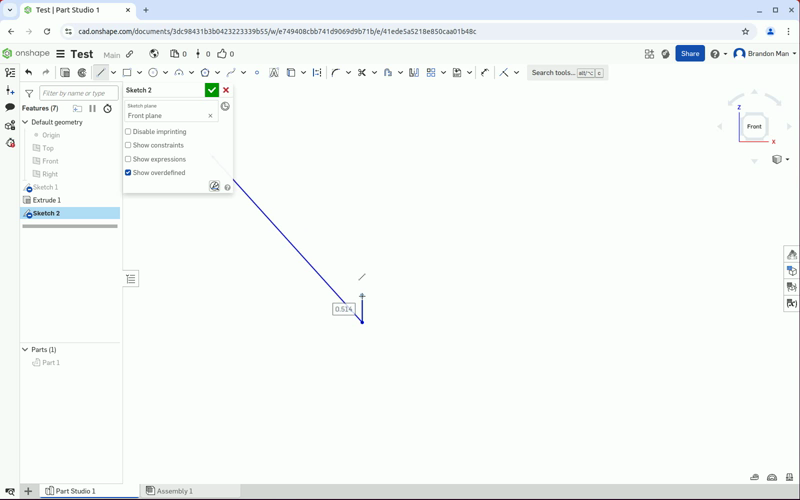
scroll(-6)
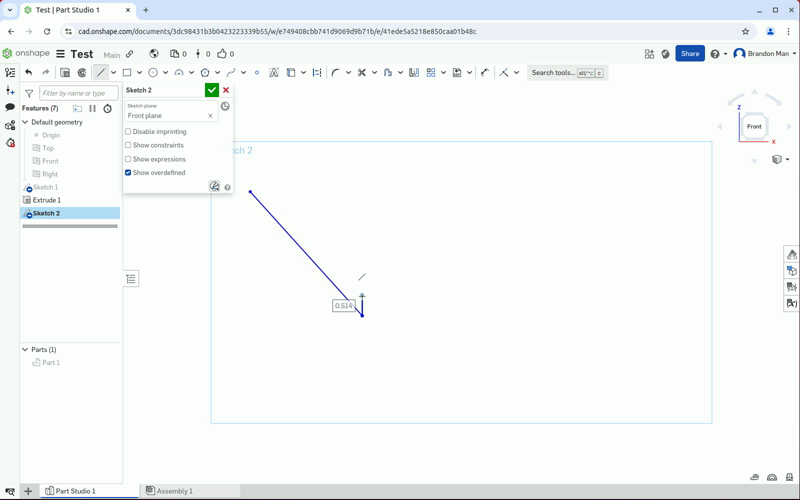
scroll(-6)
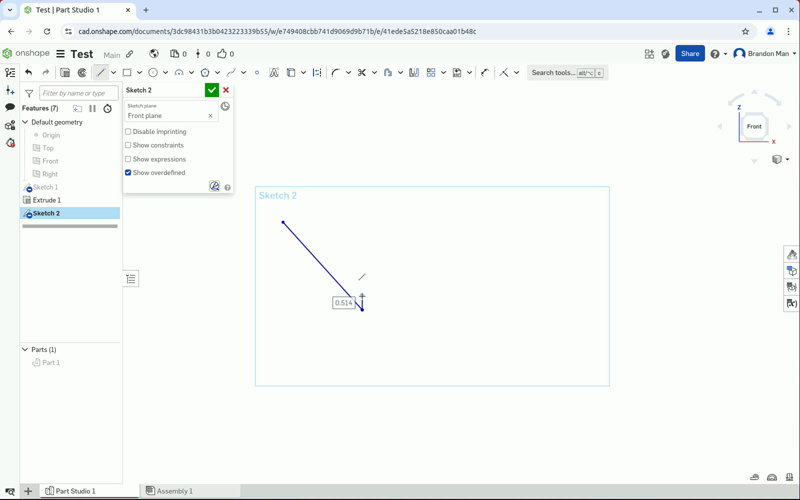
scroll(-6)
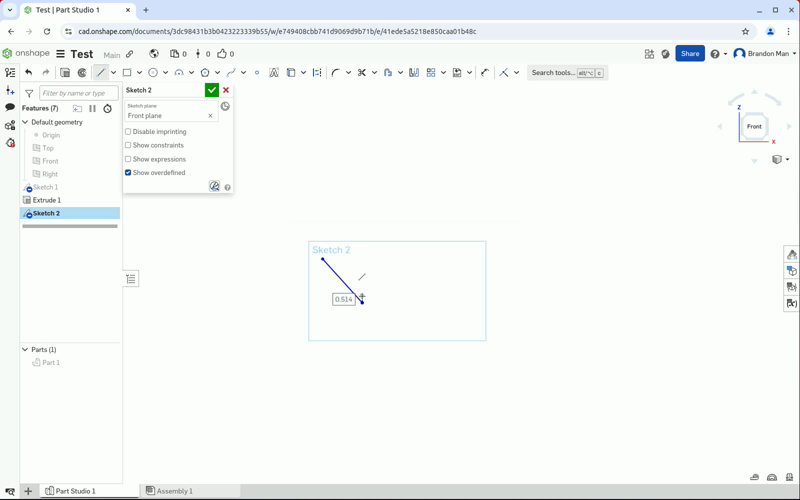
scroll(-6)
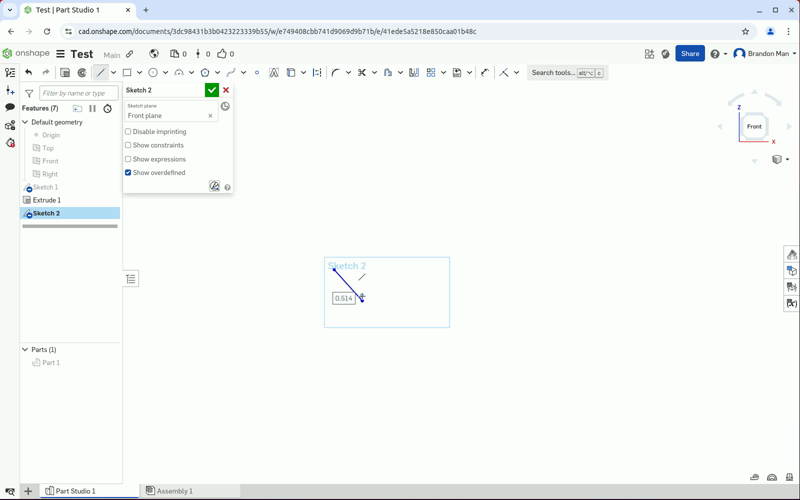
scroll(-6)
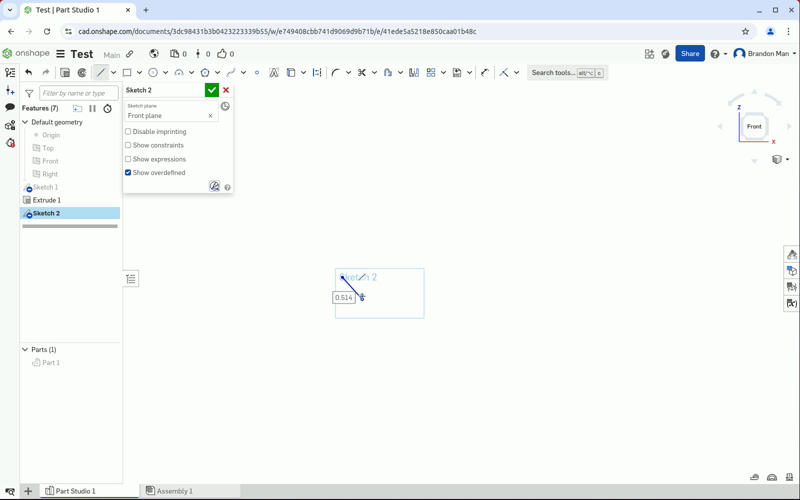
scroll(-6)
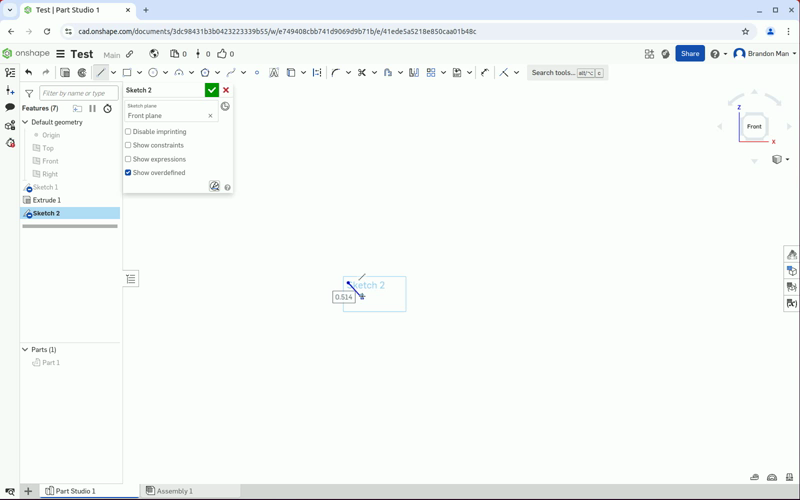
key_up(shift)
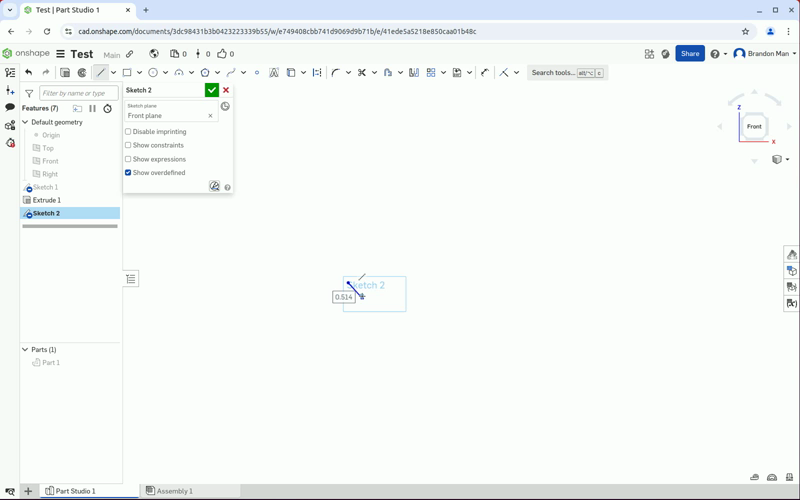
key_down(shift)
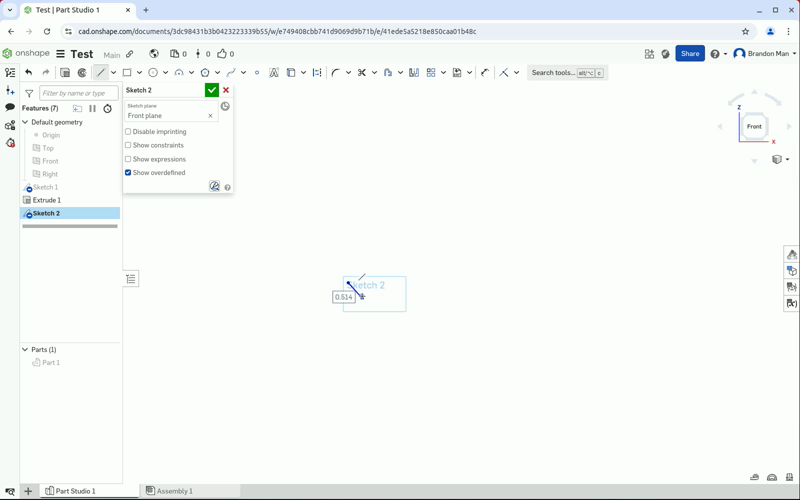
mouse_move(460, 295)
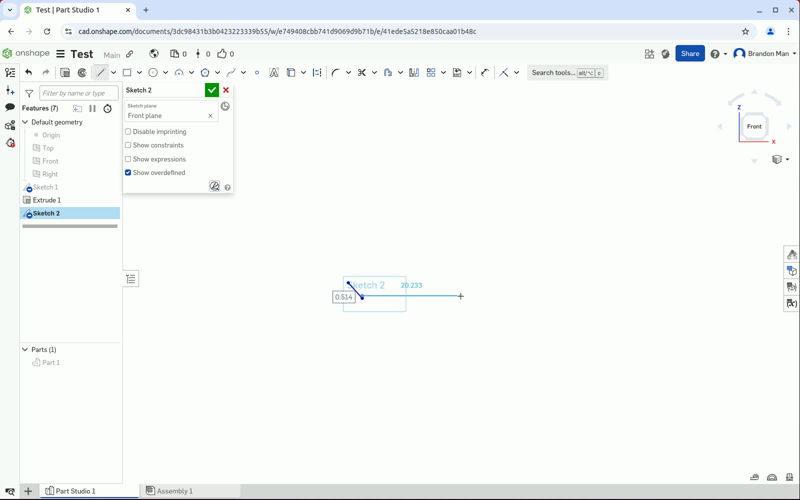
click(460, 295)
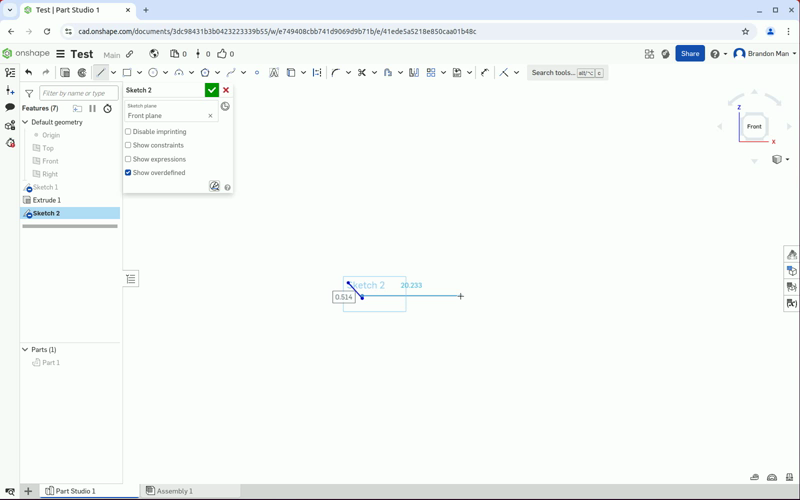
key_up(shift)
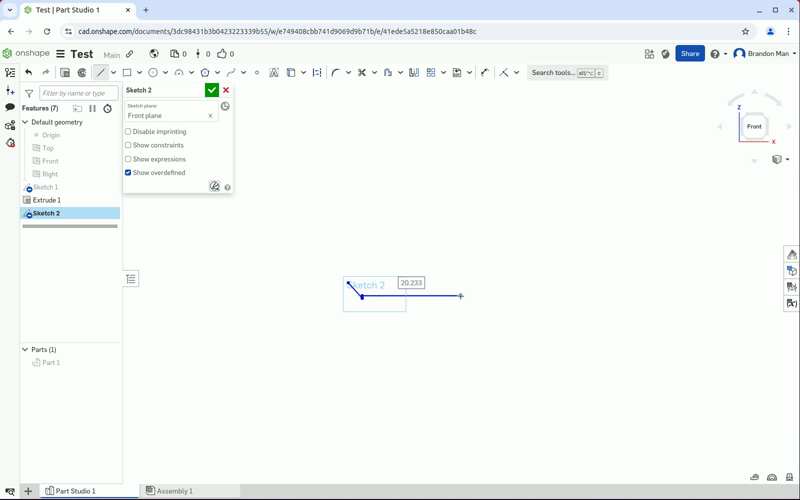
key_down(shift)
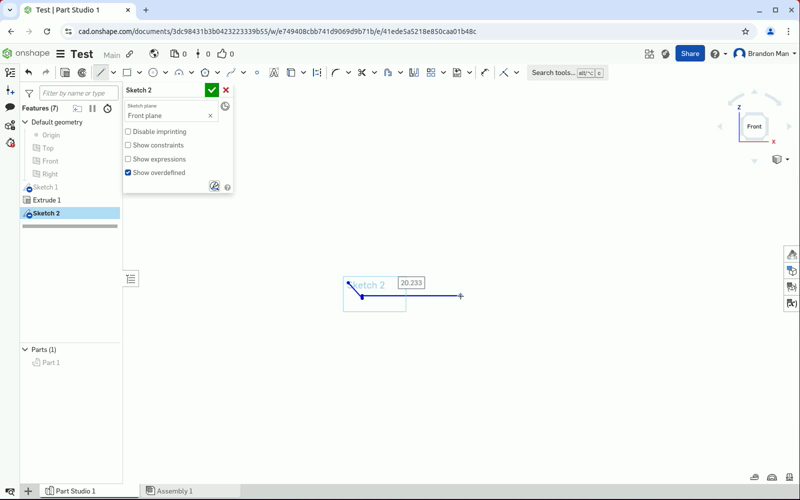
mouse_move(490, 295)
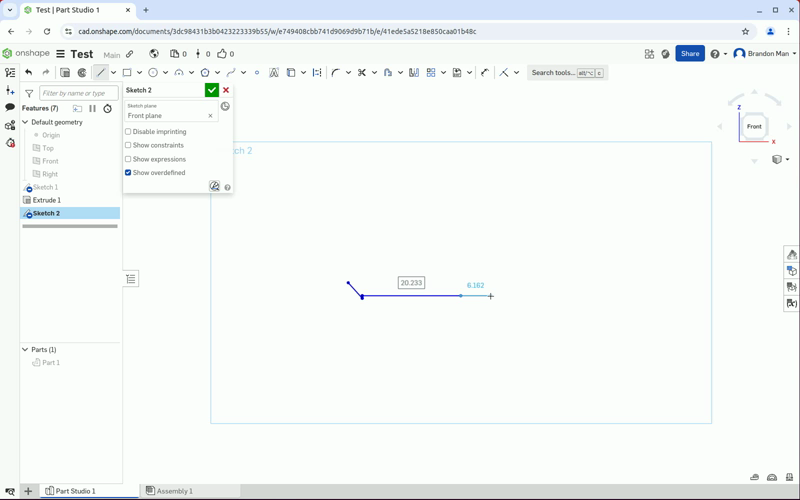
mouse_move(460, 282)
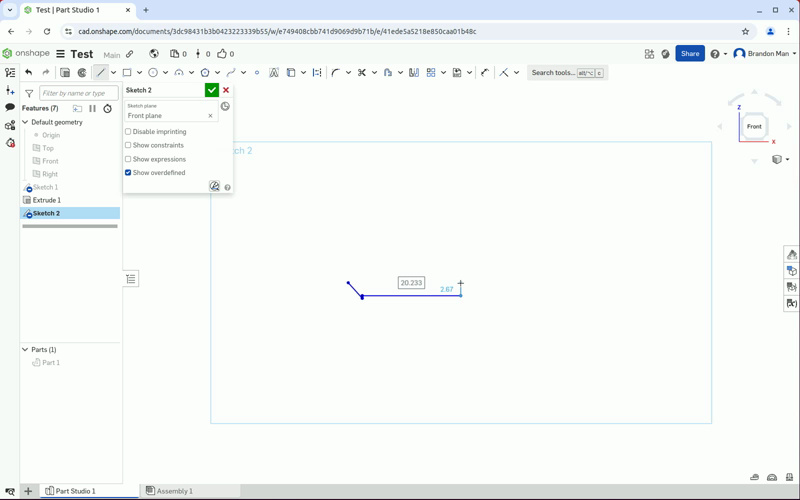
click(460, 282)
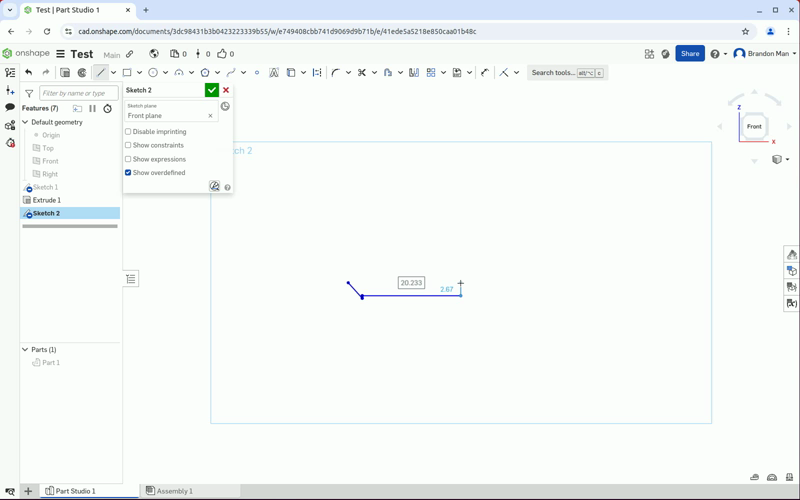
key_up(shift)
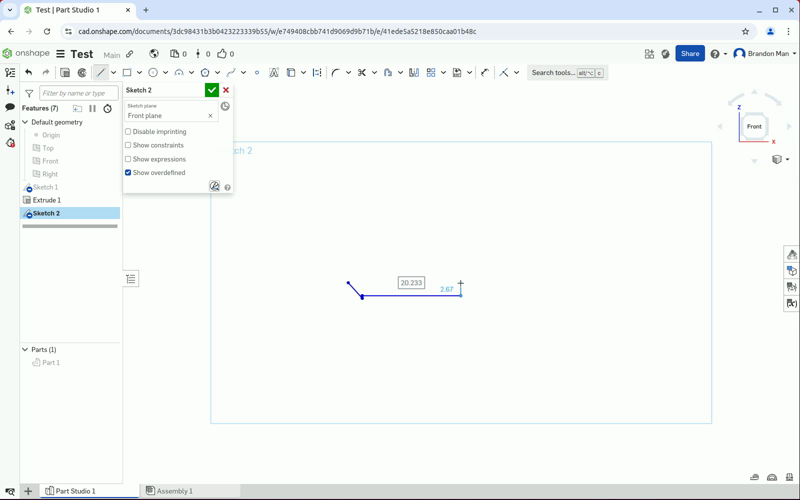
key_down(shift)
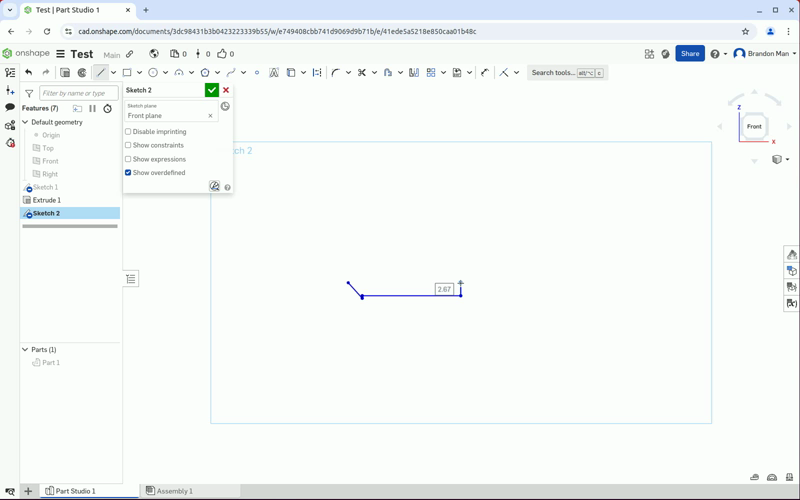
mouse_move(348, 282)
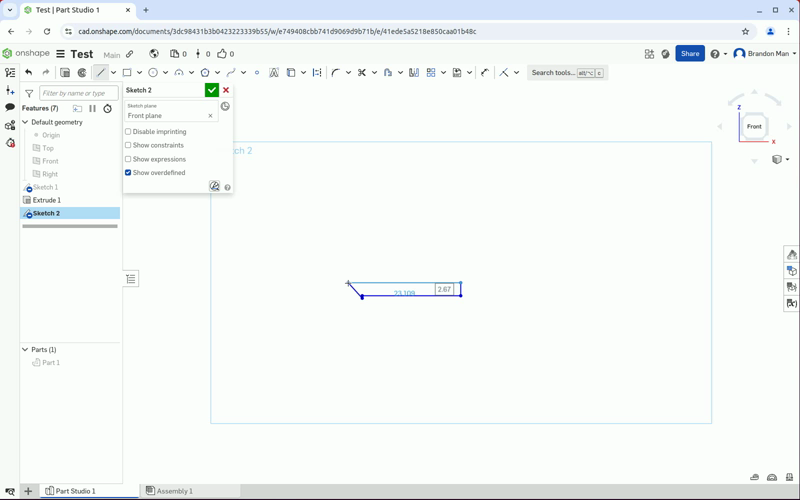
key_up(shift)
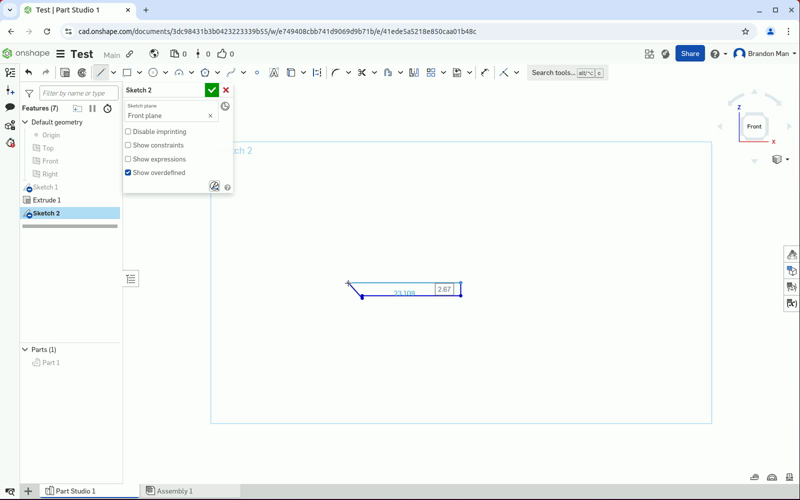
click(348, 282)
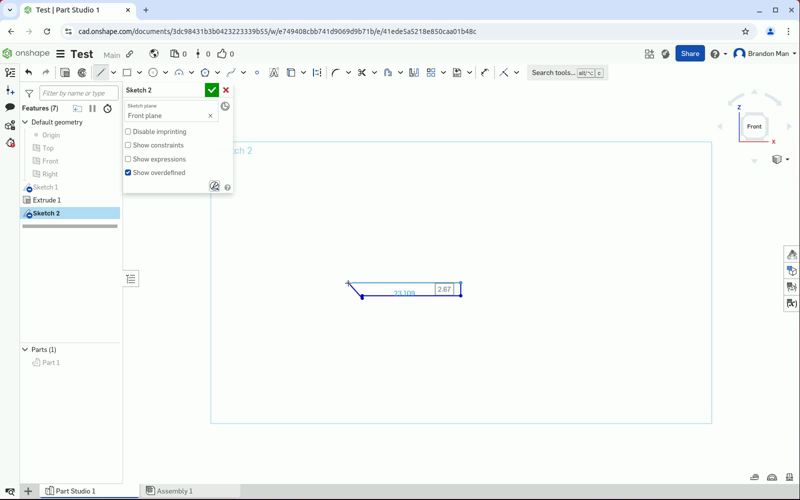
key(esc)
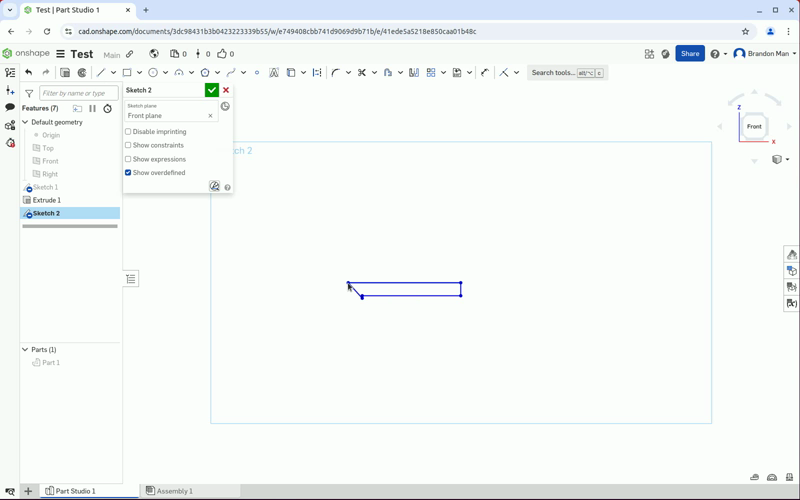
mouse_move(415, 288)
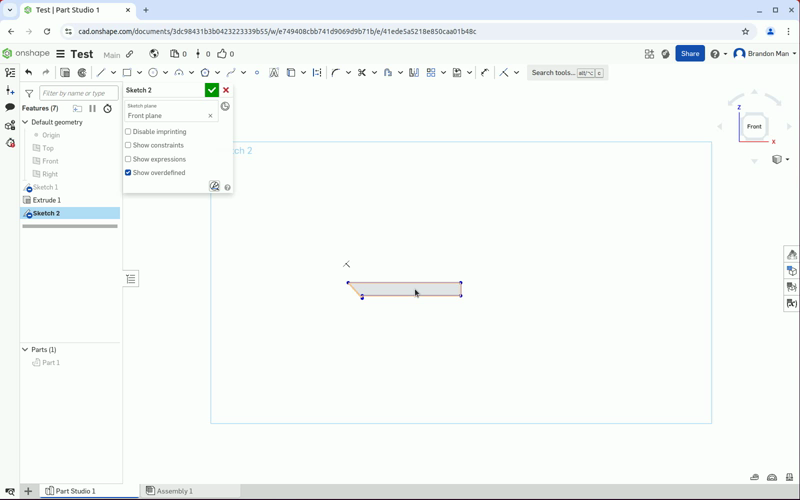
scroll(6)
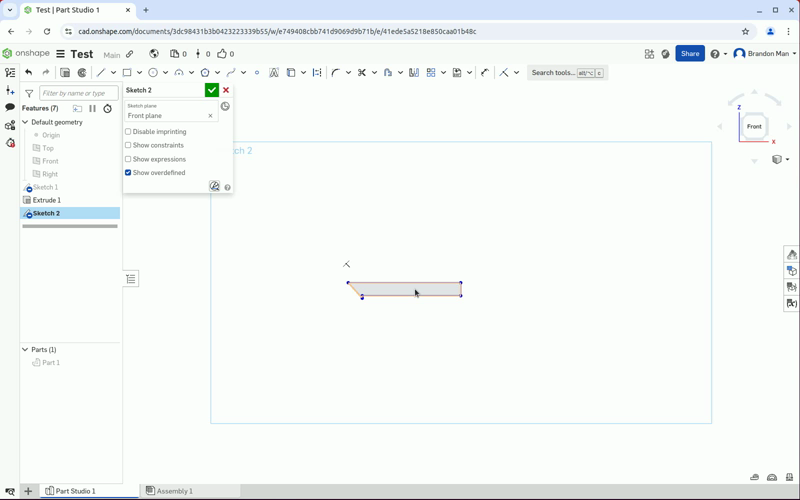
scroll(6)
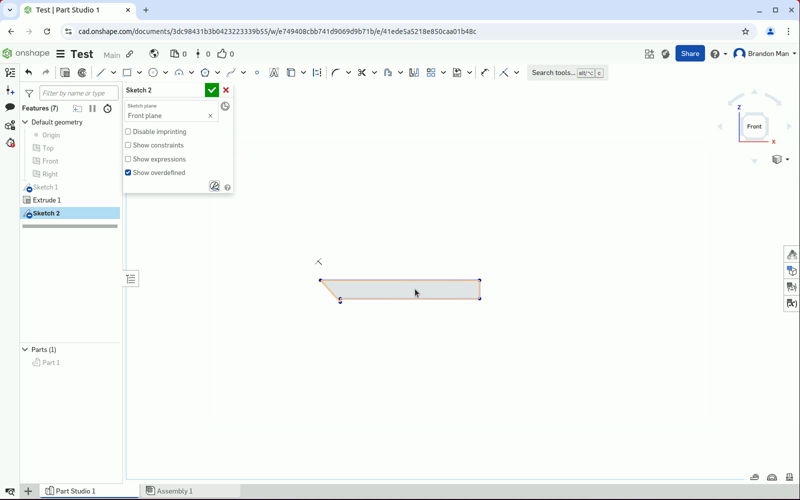
scroll(6)
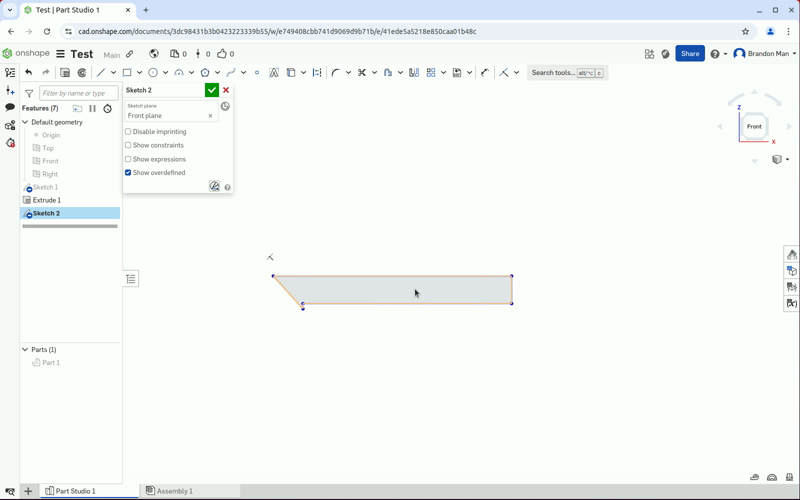
scroll(6)
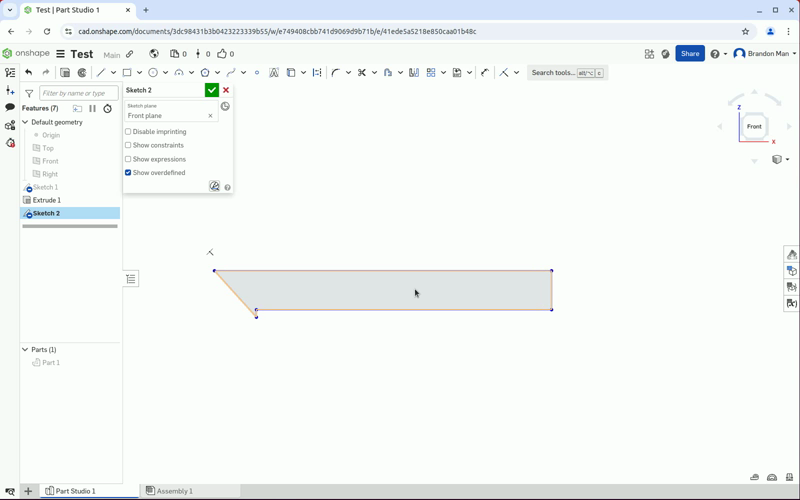
scroll(6)
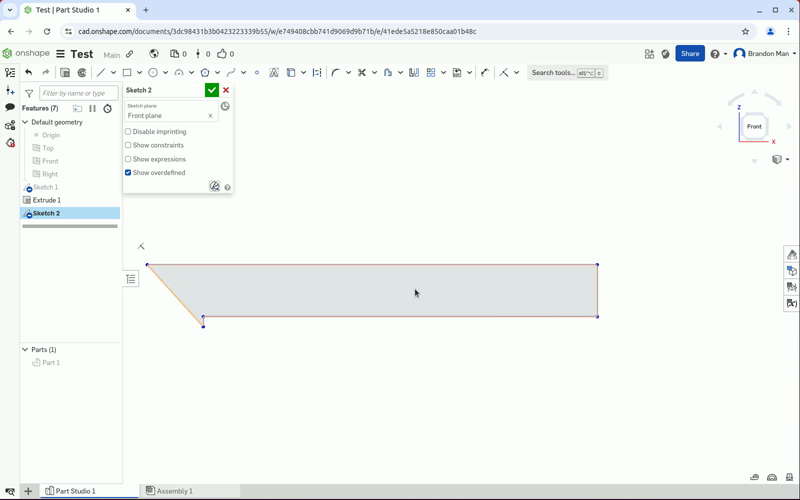
scroll(6)
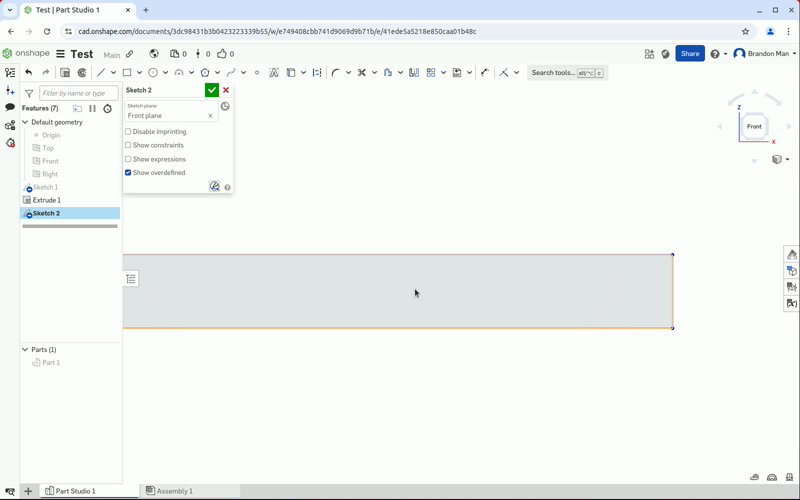
scroll(6)
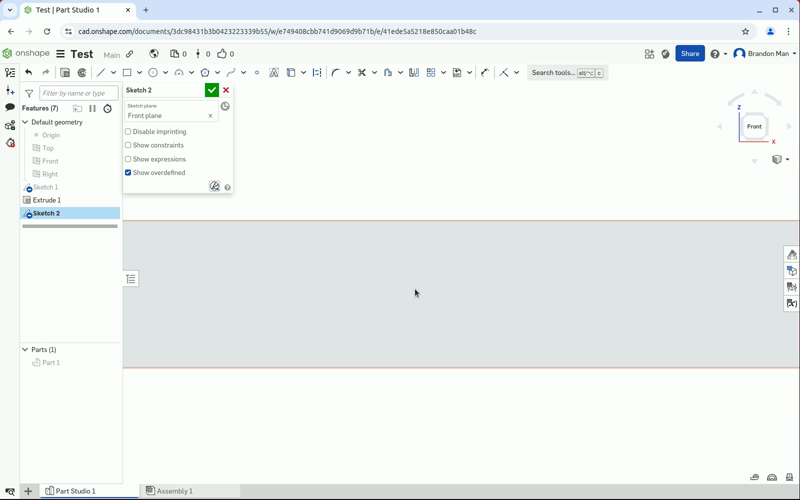
click(415, 288)
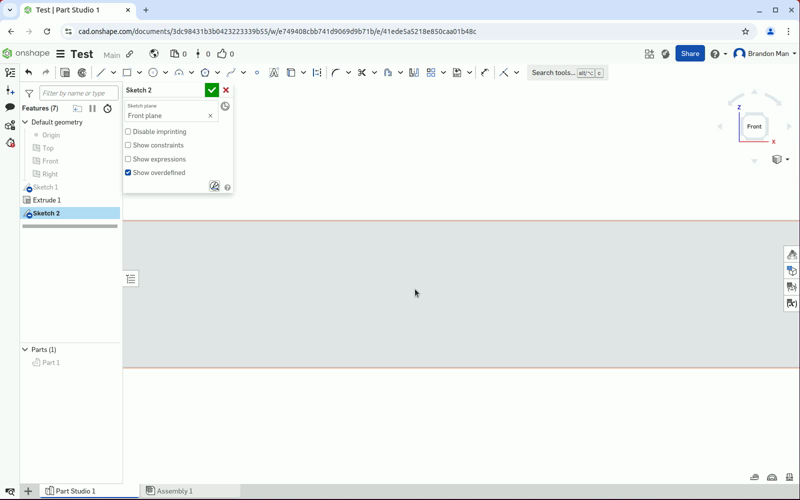
scroll(-6)
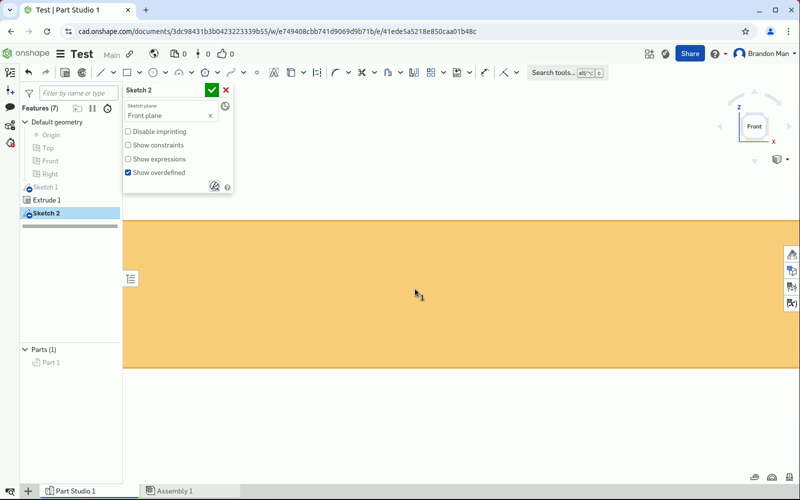
scroll(-6)
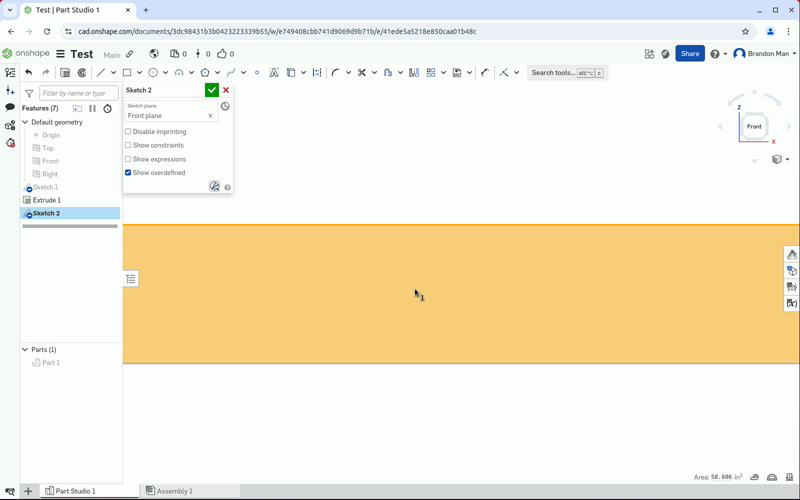
scroll(-6)
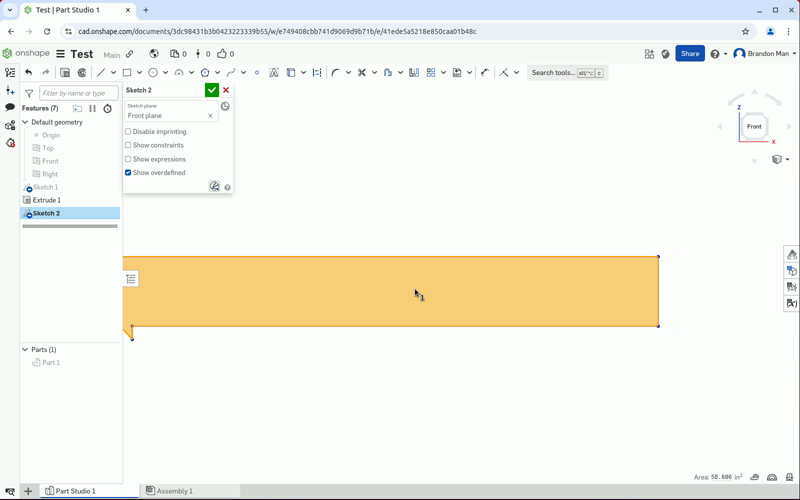
scroll(-6)
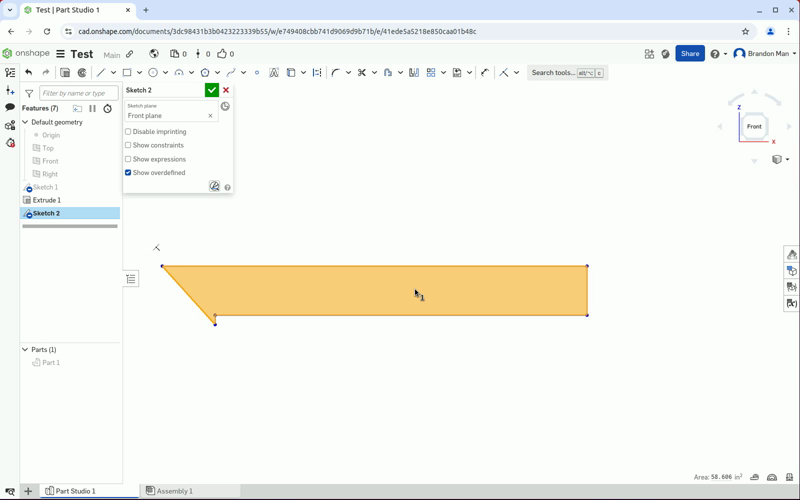
scroll(-6)
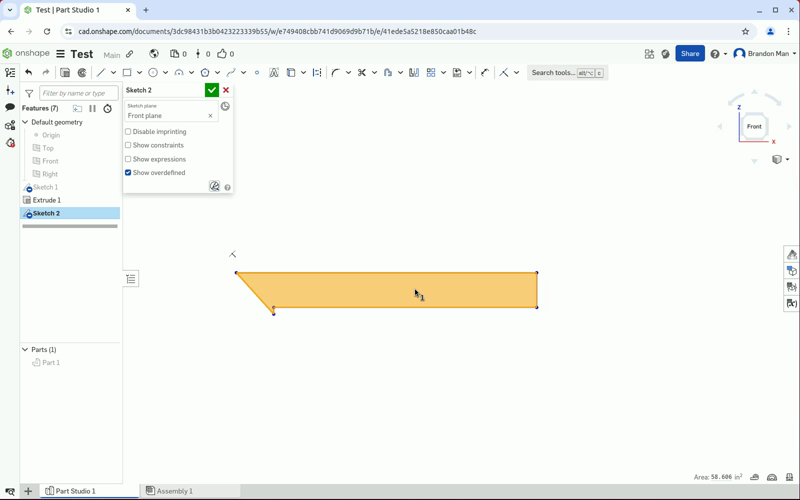
scroll(-6)
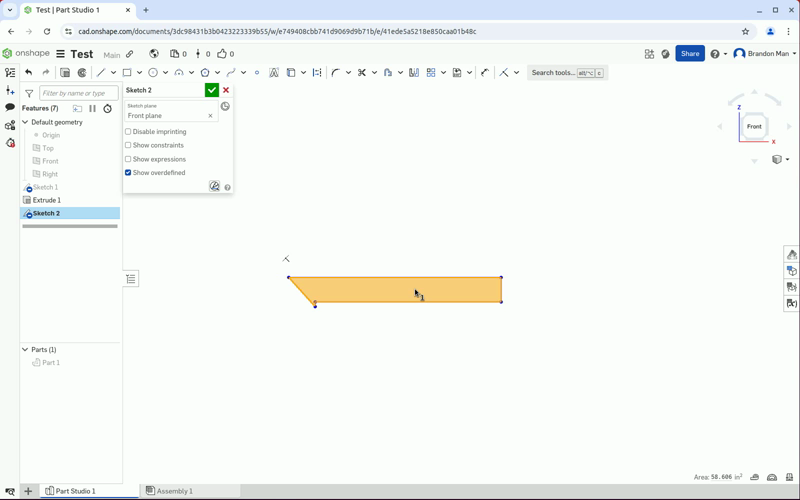
scroll(-6)
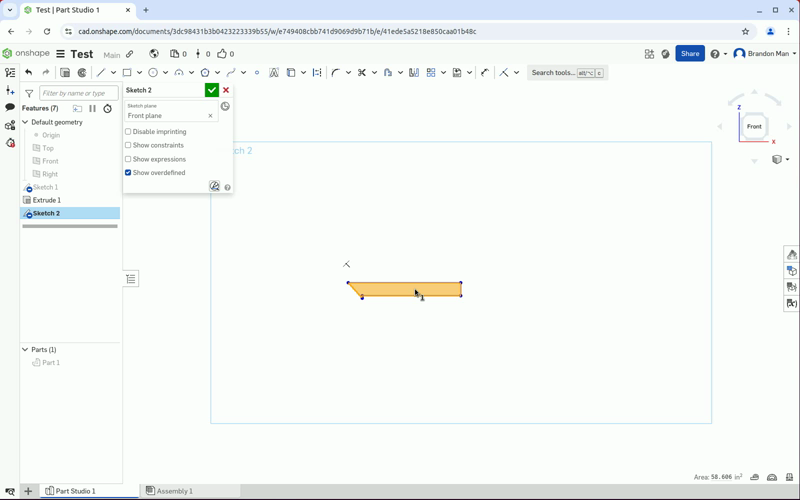
mouse_move(73, 352)
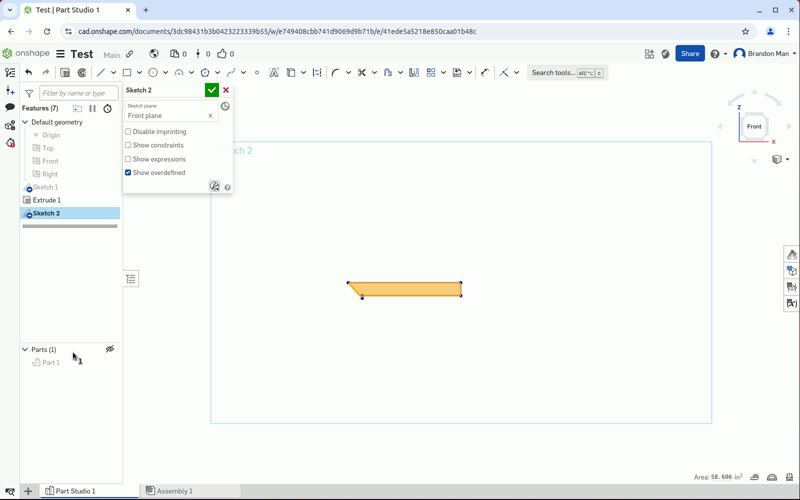
key(shift+y)
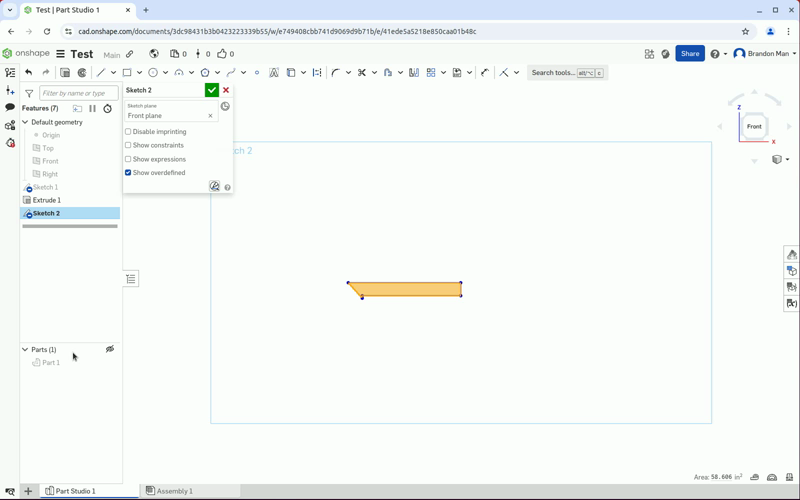
key(shift+e)
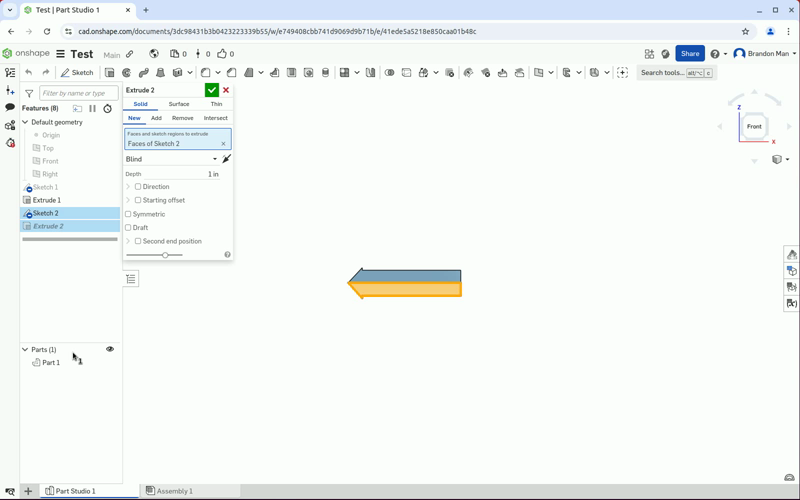
mouse_move(143, 106)
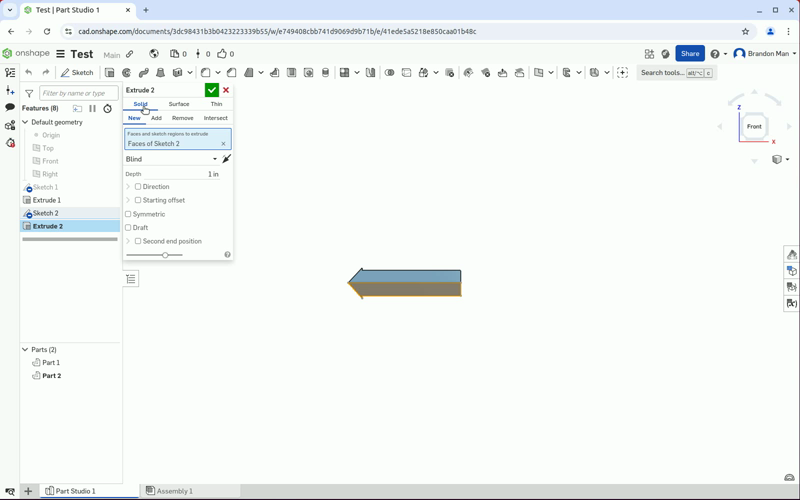
click(143, 106)
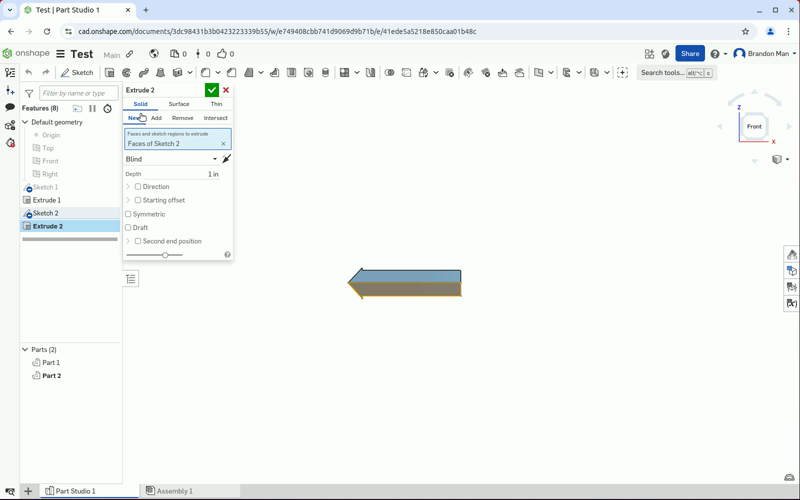
mouse_move(137, 120)
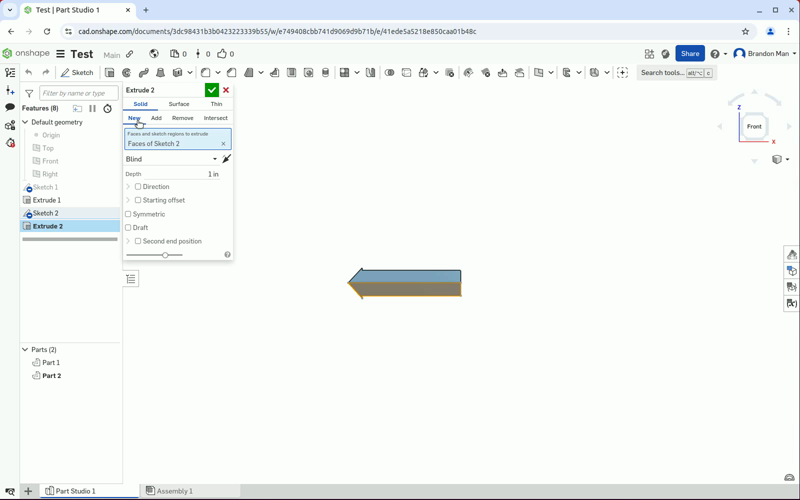
click(137, 120)
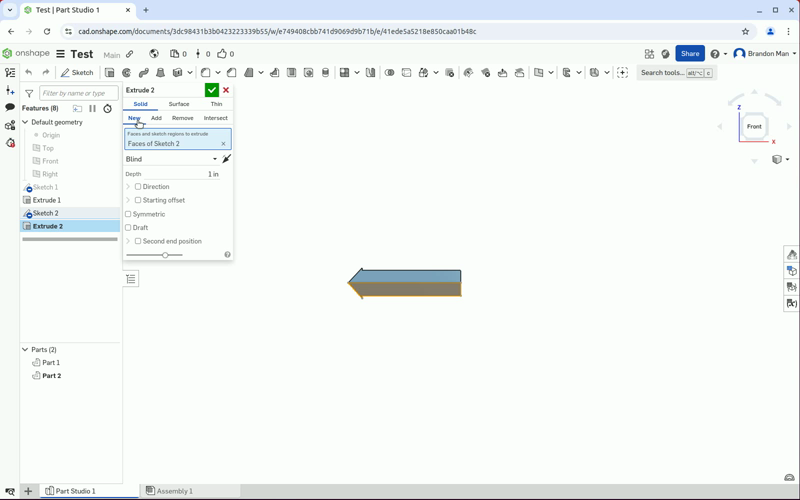
key(tab, 4)
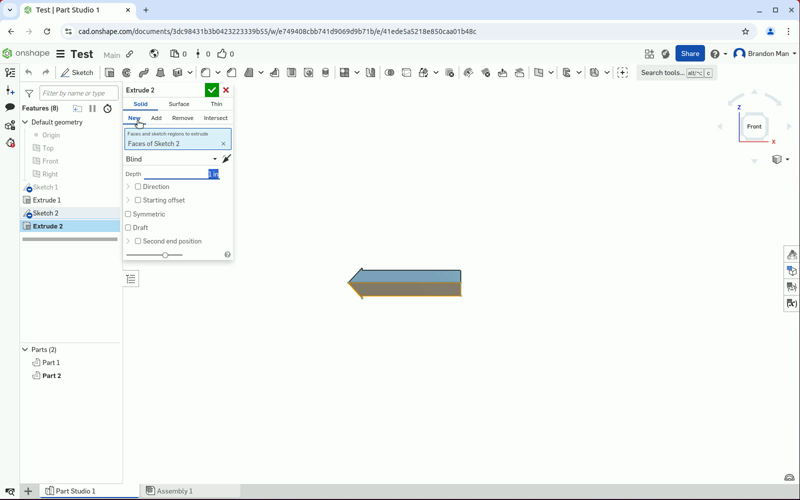
text(-0.722)
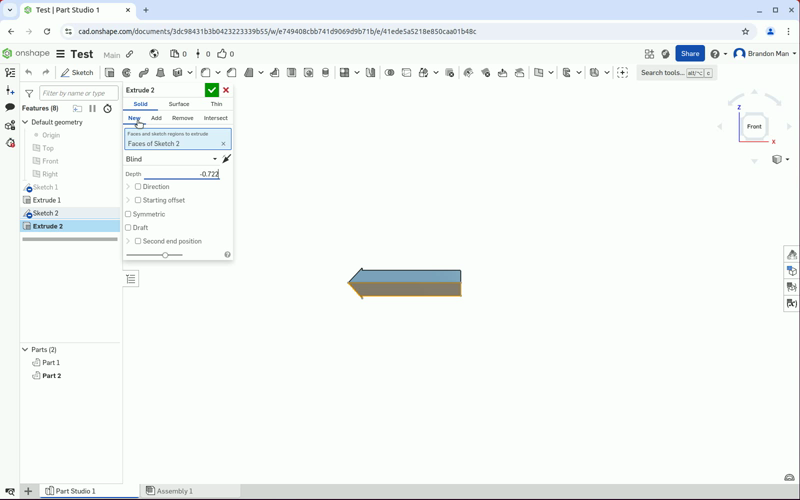
key(enter)
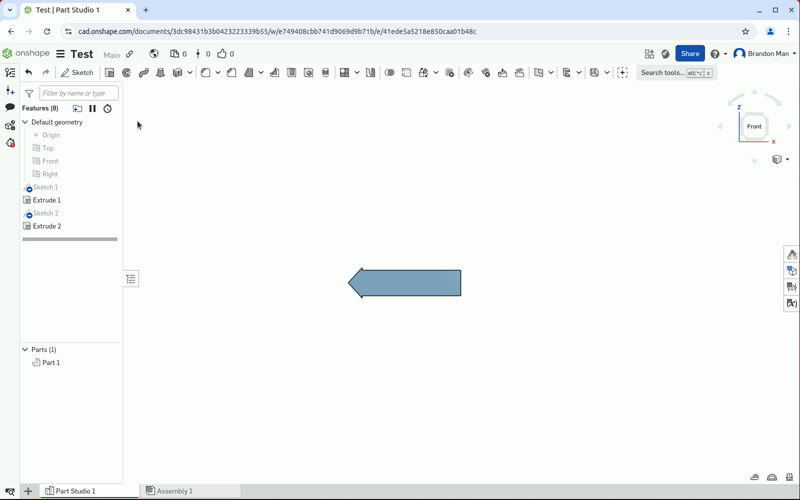
key(shift+h)
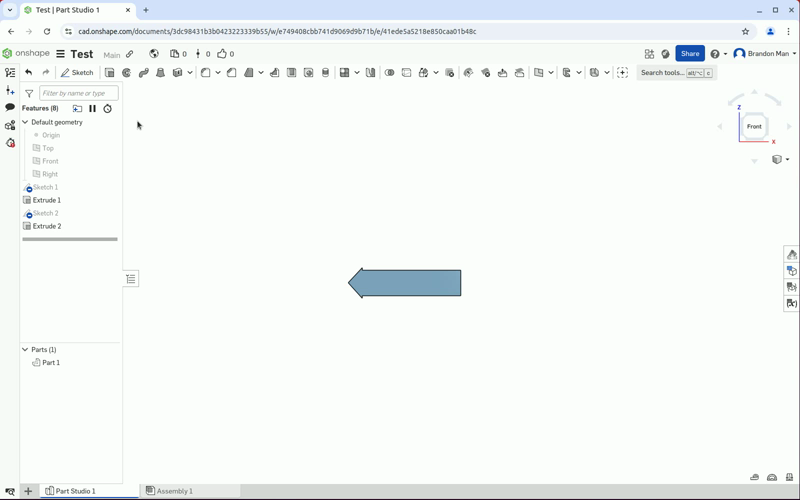
key(shift+h)
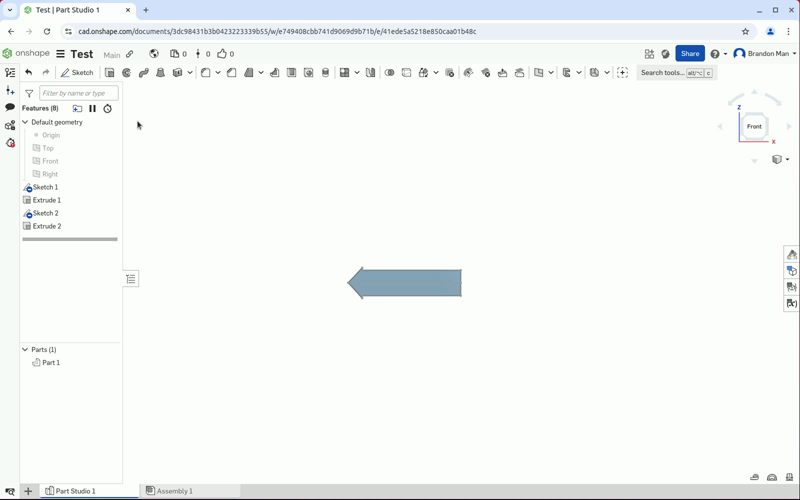
key(shift+7)
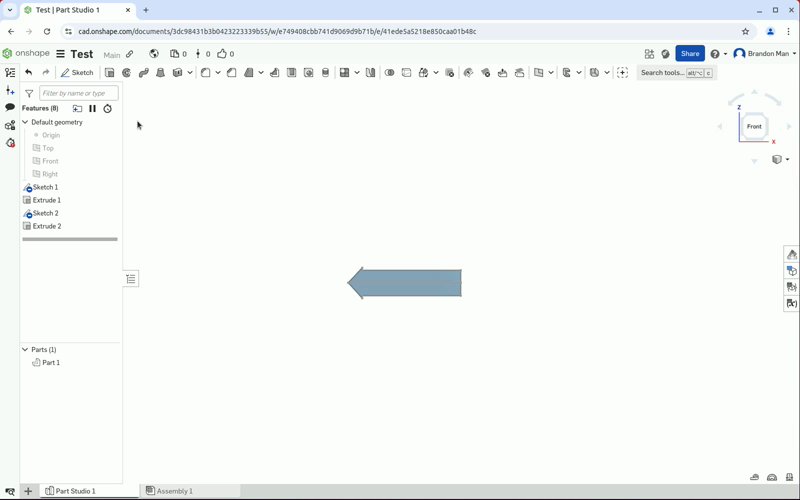
key(left, 2)
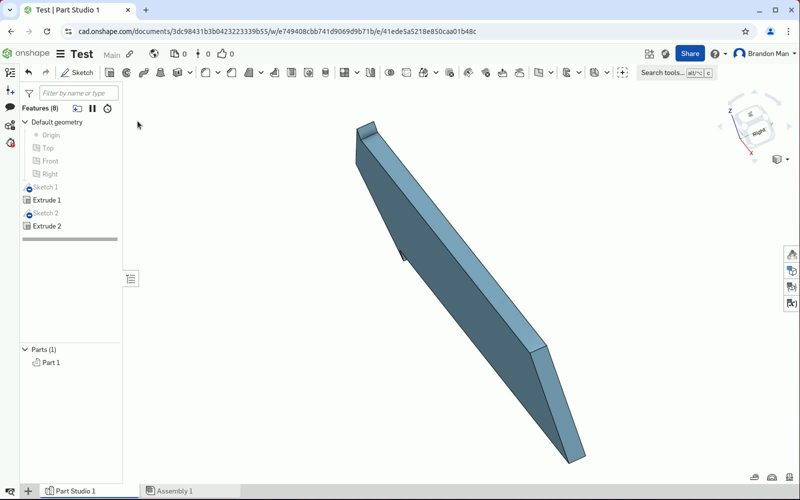
key(down, 2)
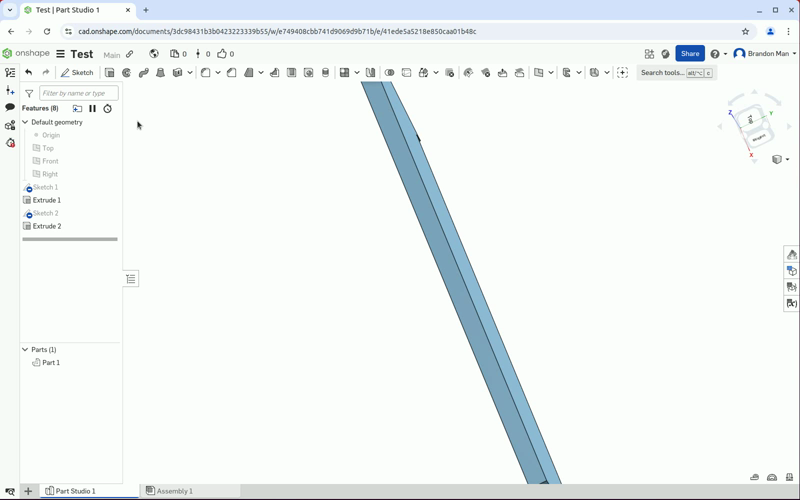
key(up, 2)
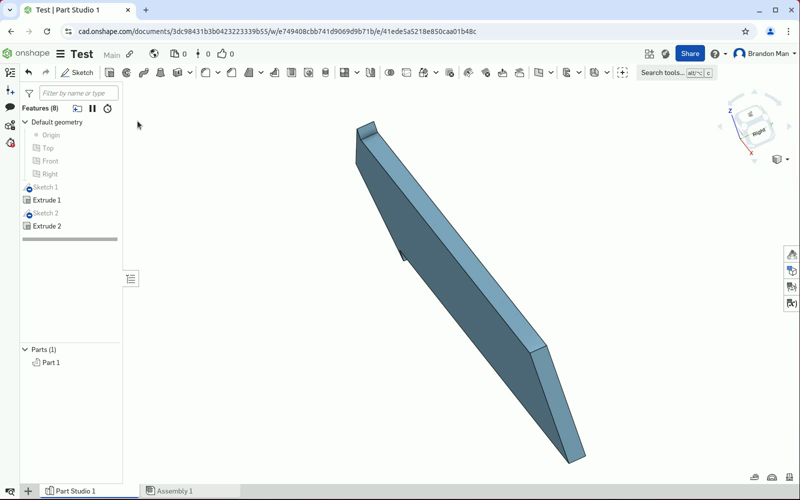
key(right, 2)
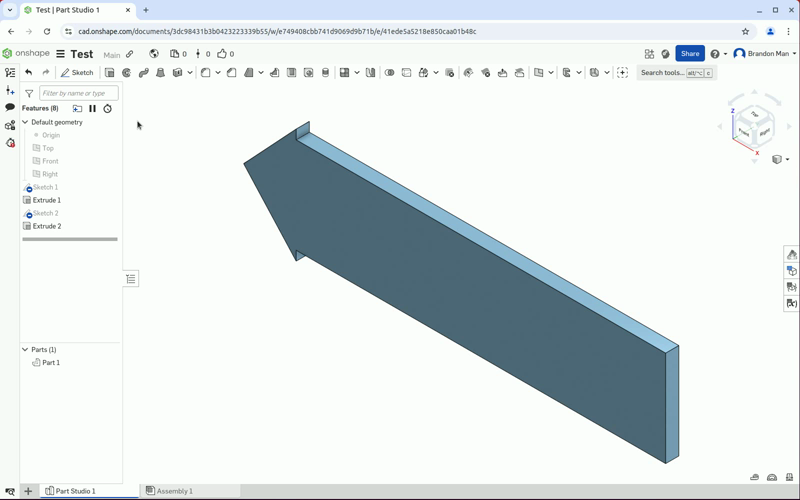
mouse_move(73, 189)
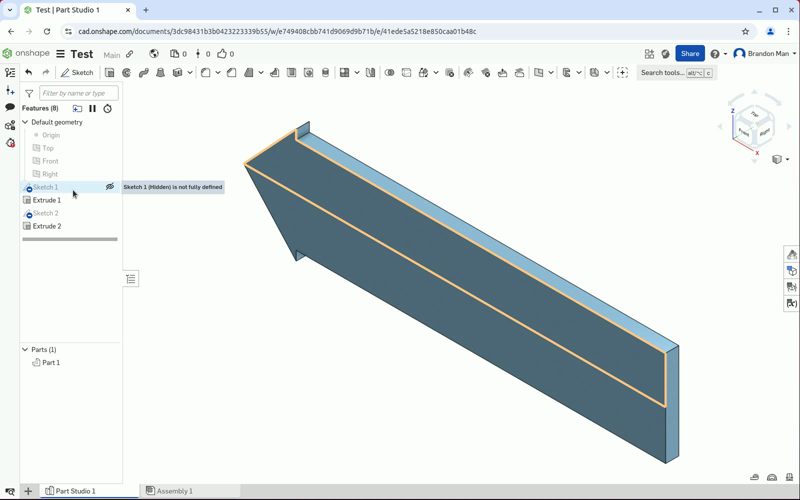
click(73, 189)